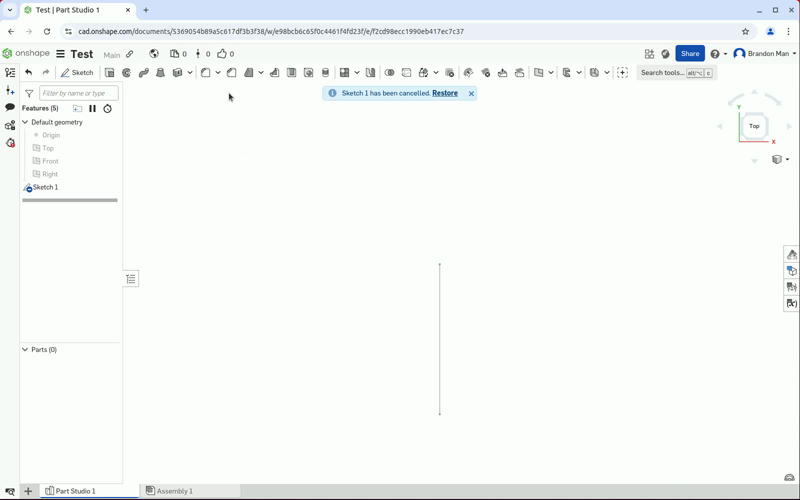
key(shift+h)
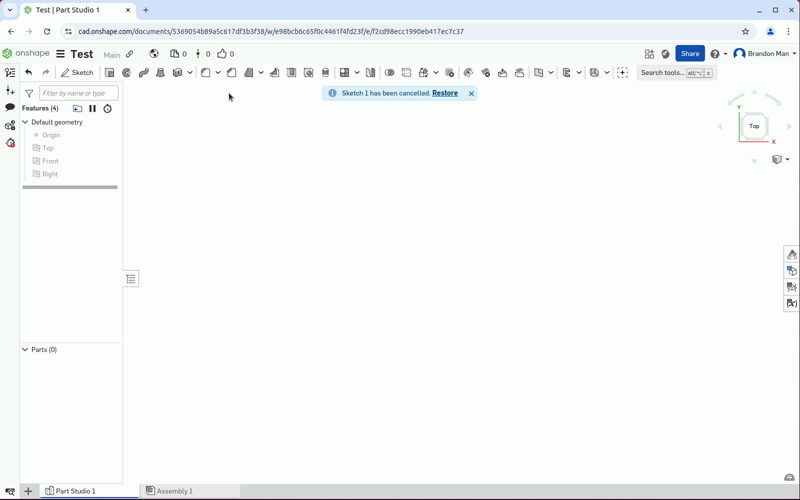
key(shift+s)
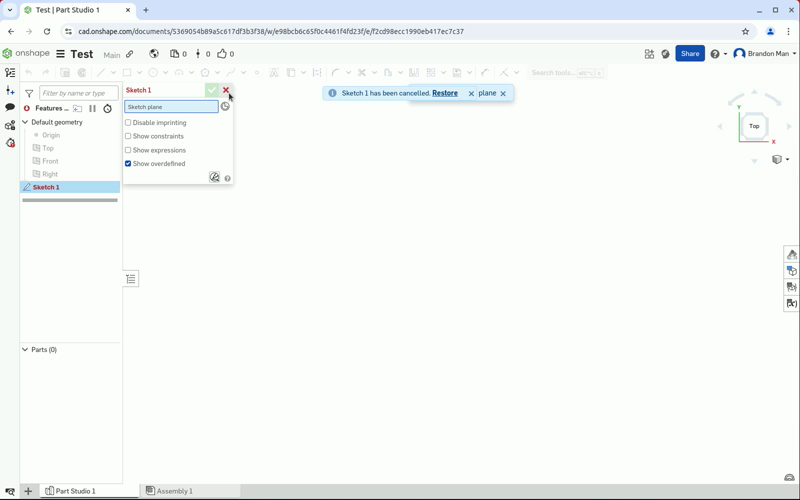
mouse_move(73, 150)
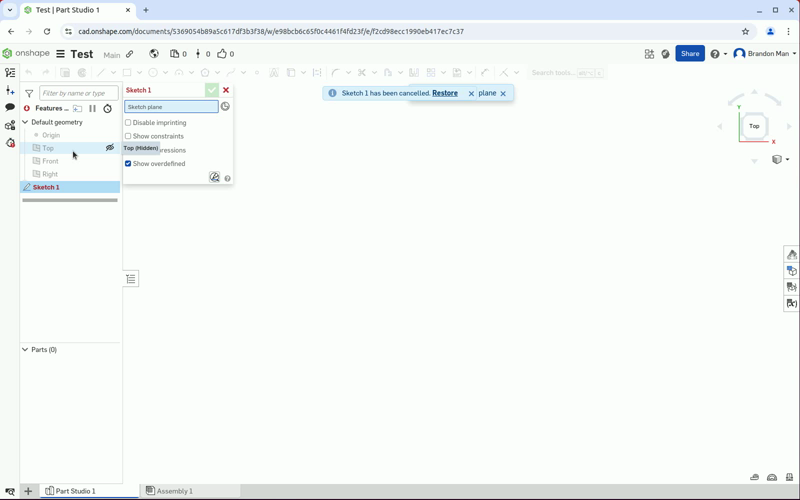
click(73, 150)
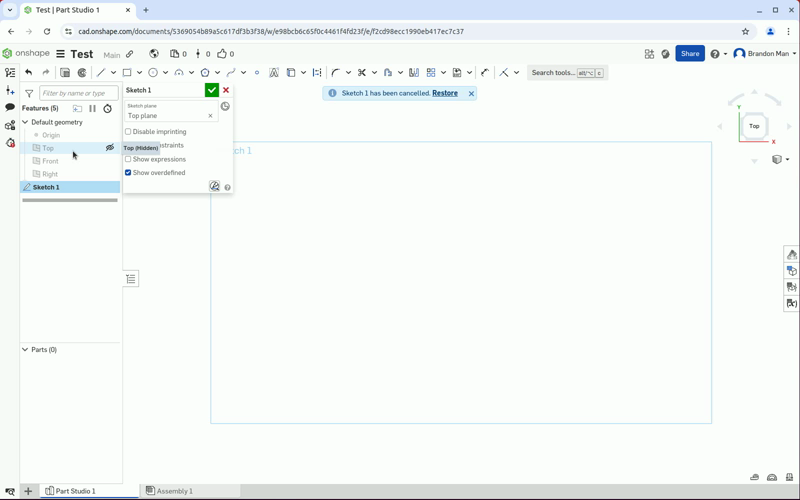
mouse_move(73, 352)
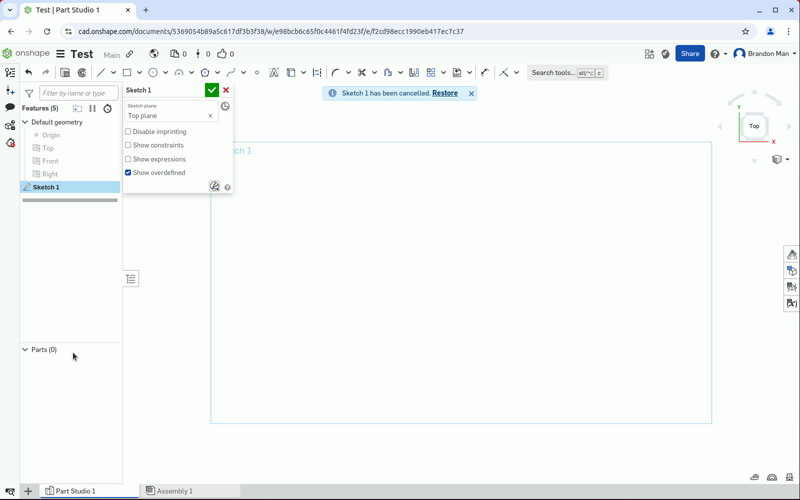
key(y)
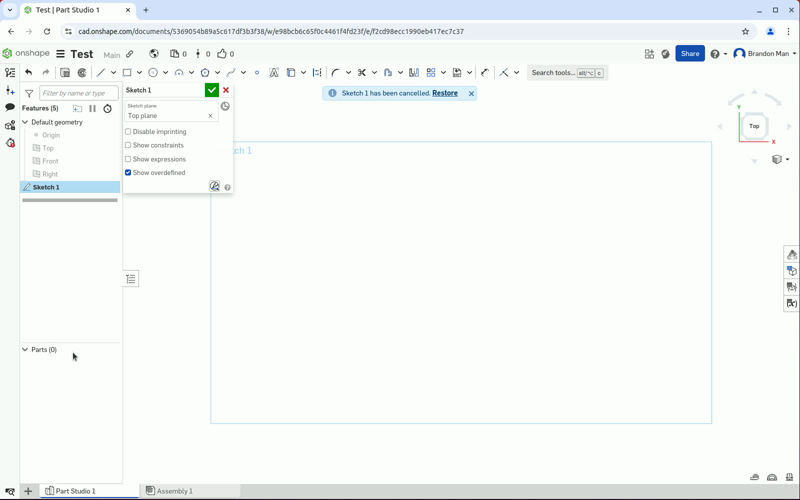
key(l)
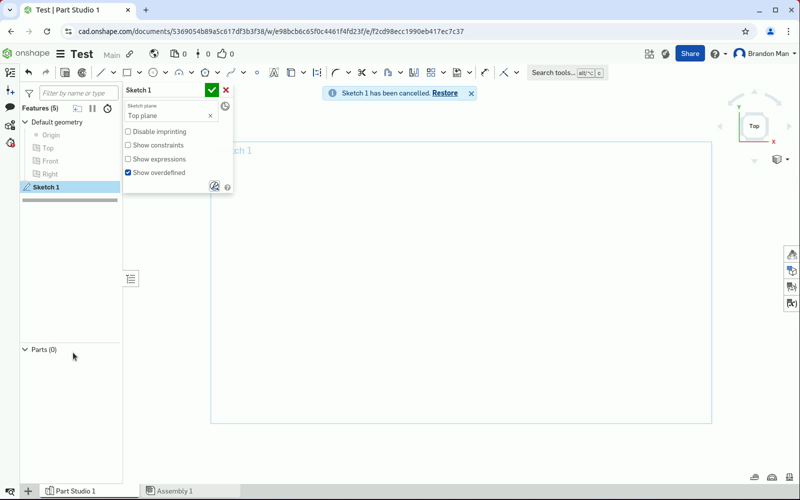
key_down(shift)
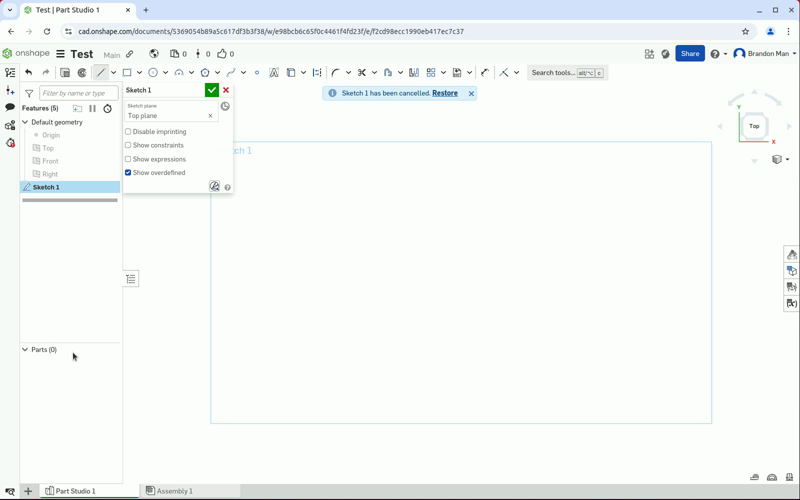
mouse_move(404, 339)
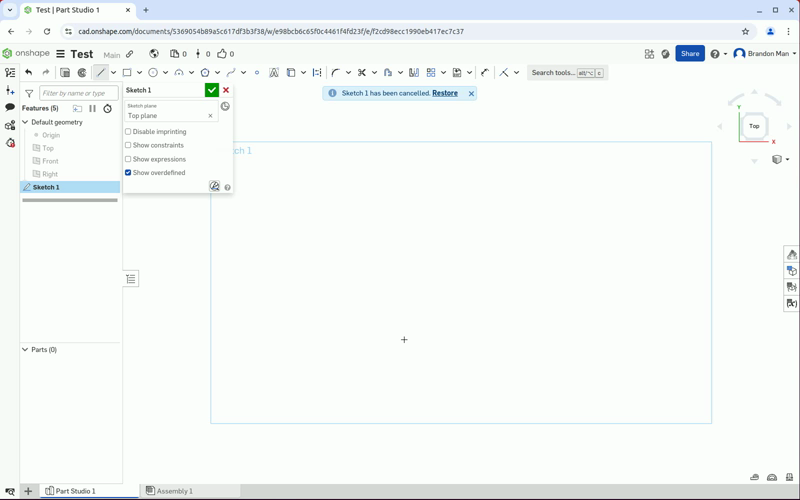
click(404, 339)
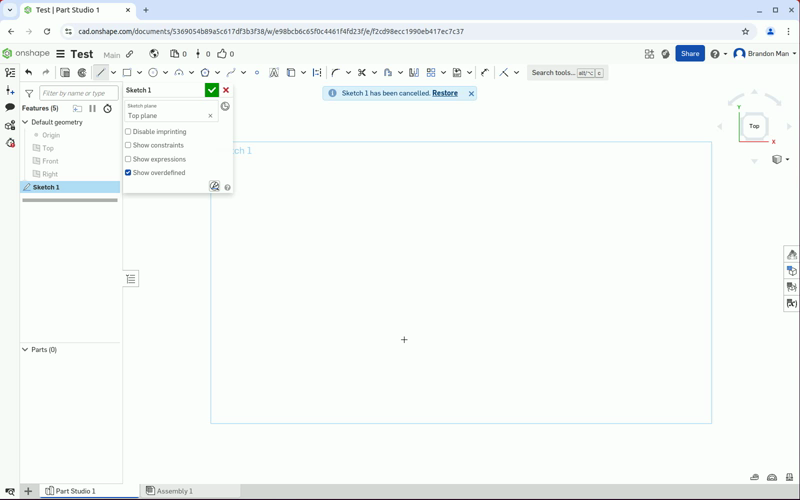
key_up(shift)
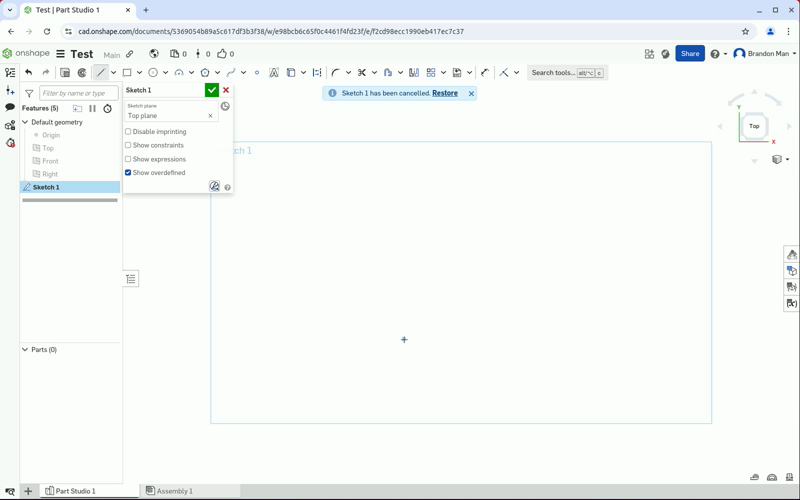
key_down(shift)
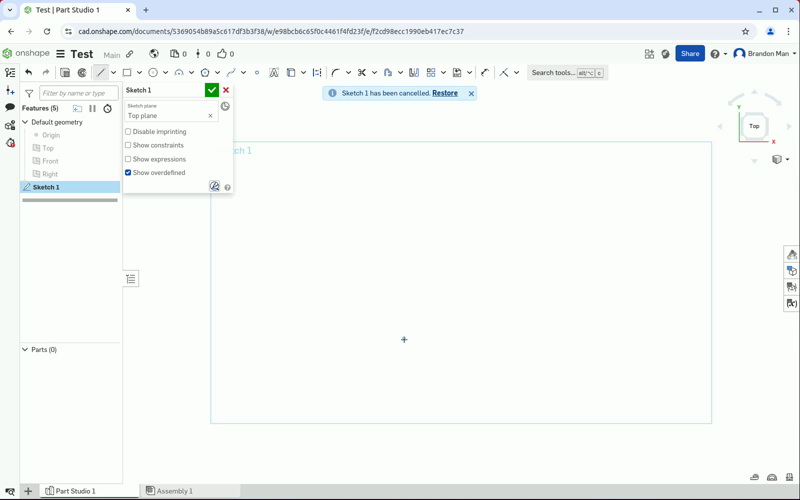
mouse_move(516, 339)
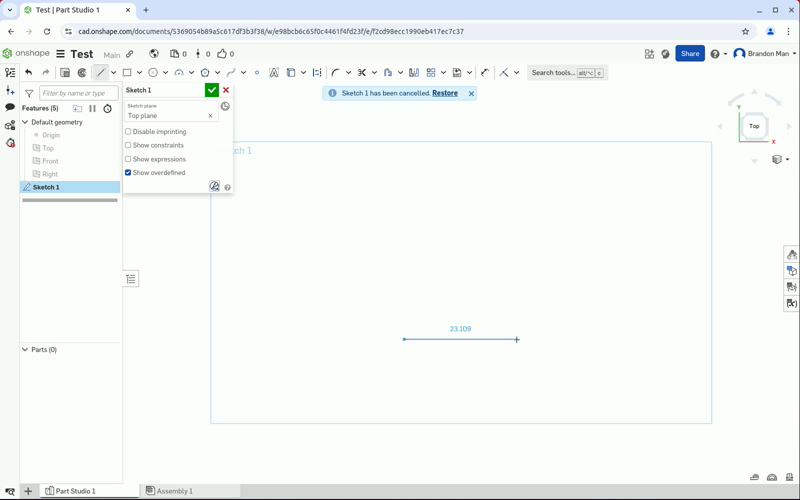
click(516, 339)
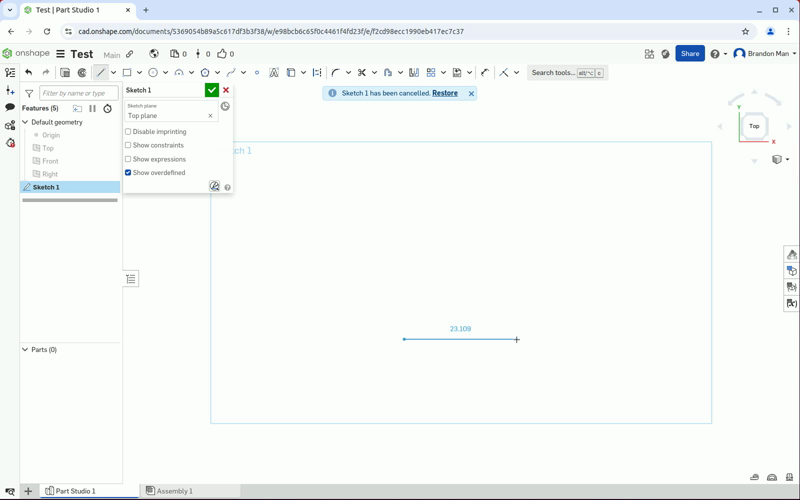
key_up(shift)
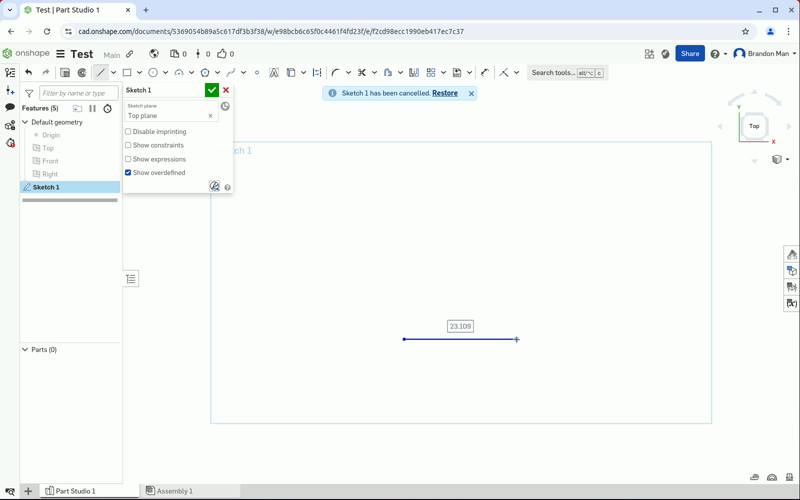
key_down(shift)
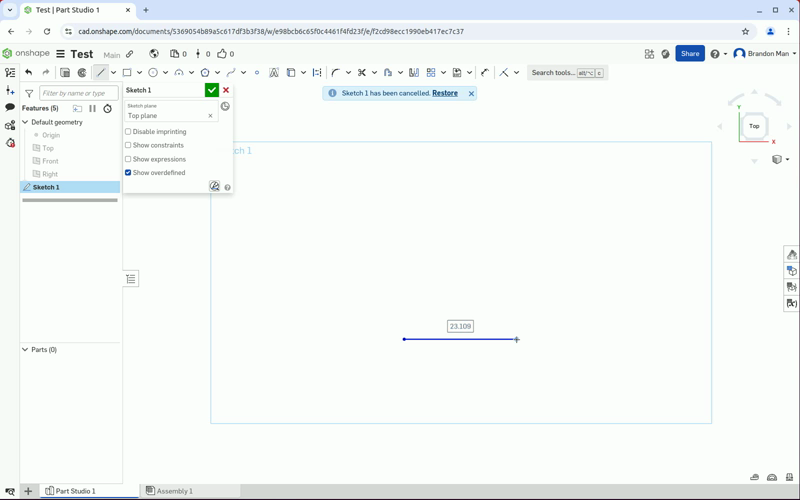
mouse_move(516, 226)
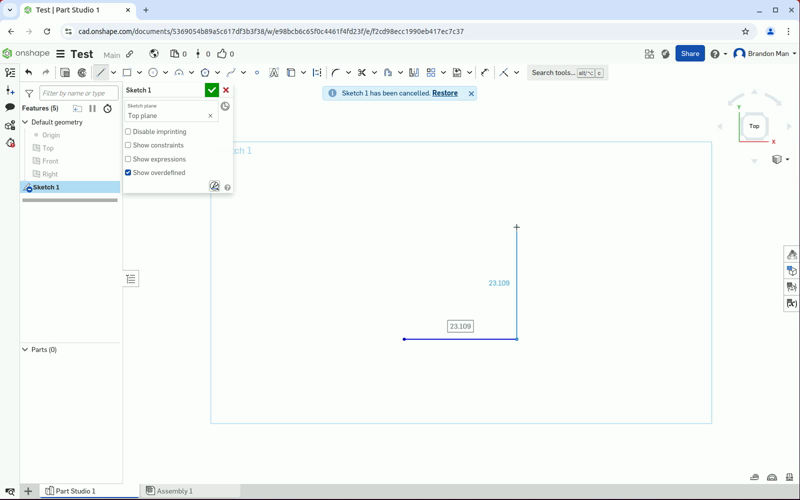
click(516, 226)
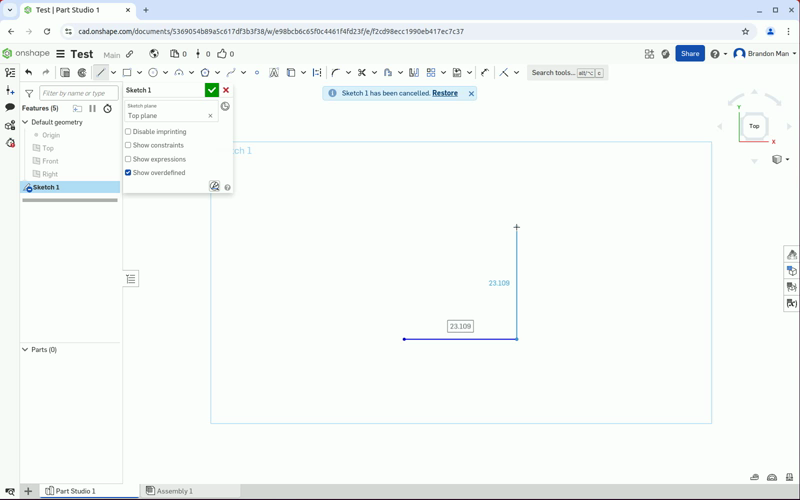
key_up(shift)
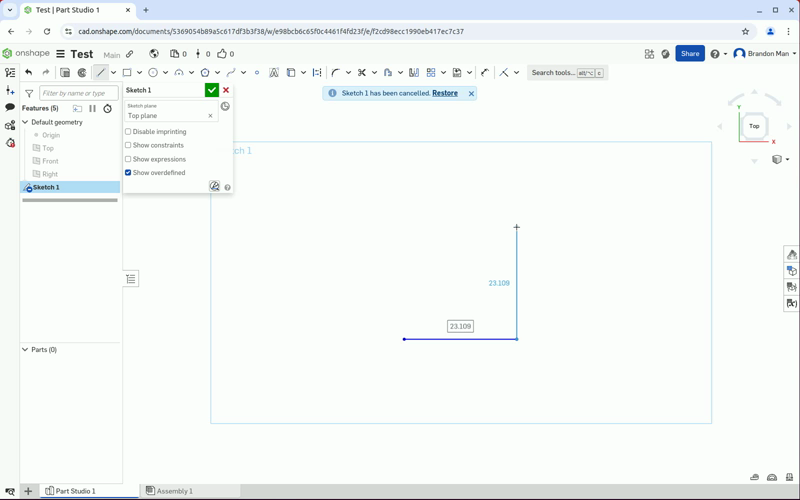
key_down(shift)
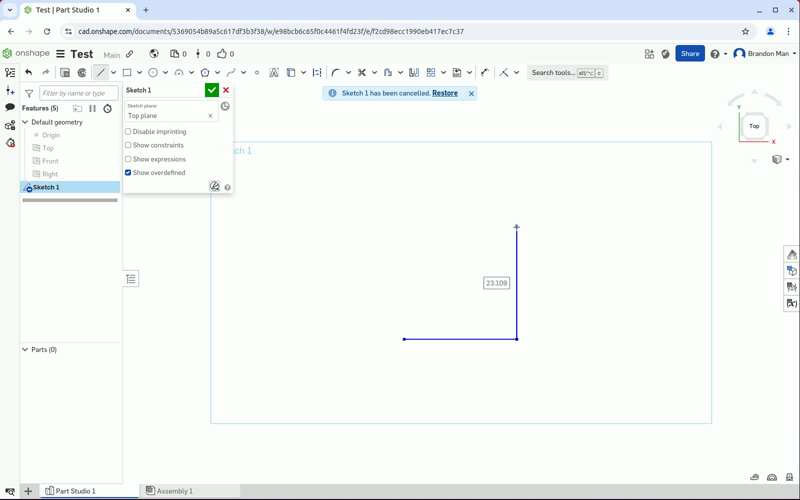
mouse_move(404, 226)
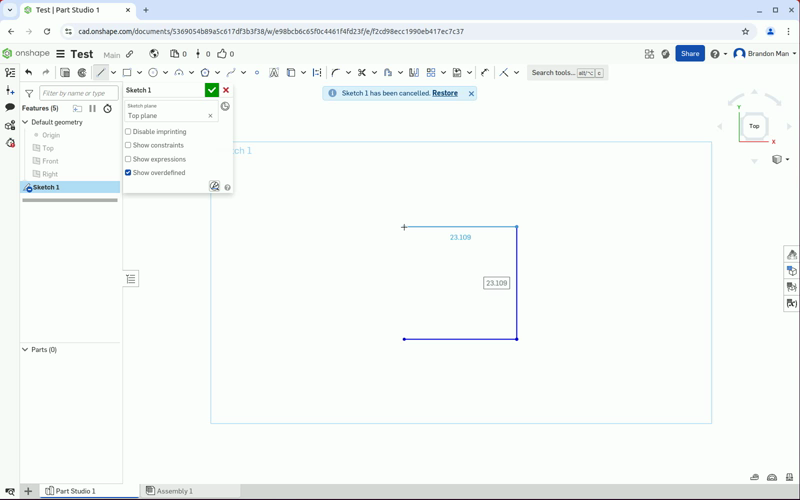
click(404, 226)
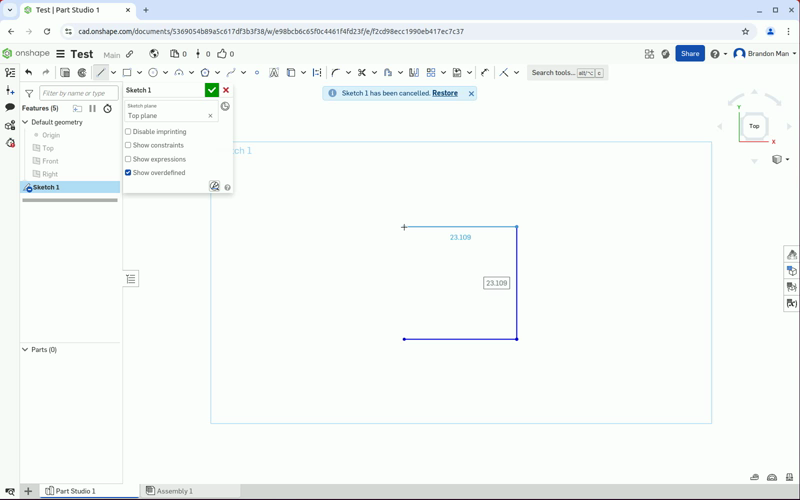
key_up(shift)
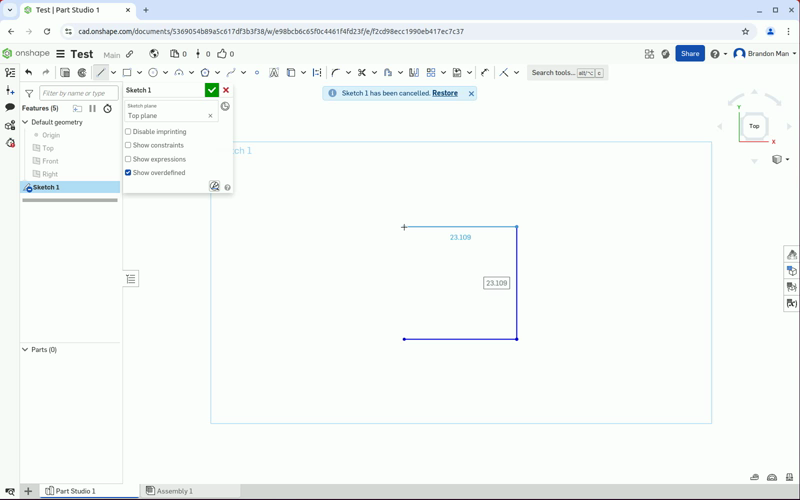
key_down(shift)
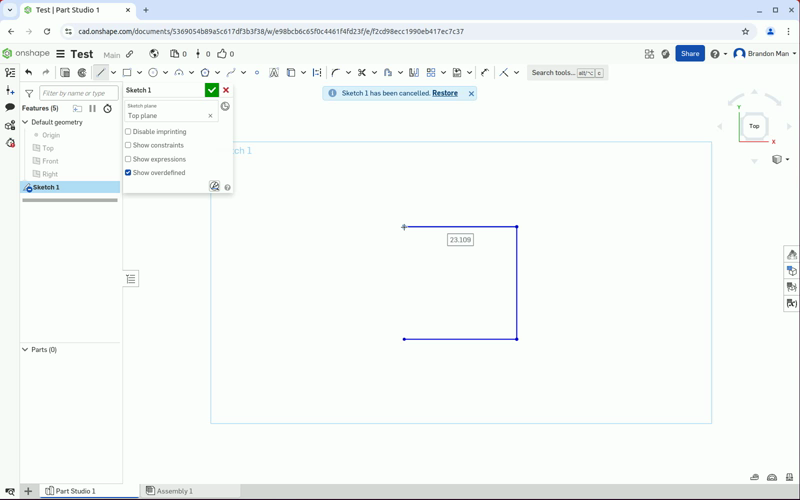
mouse_move(404, 339)
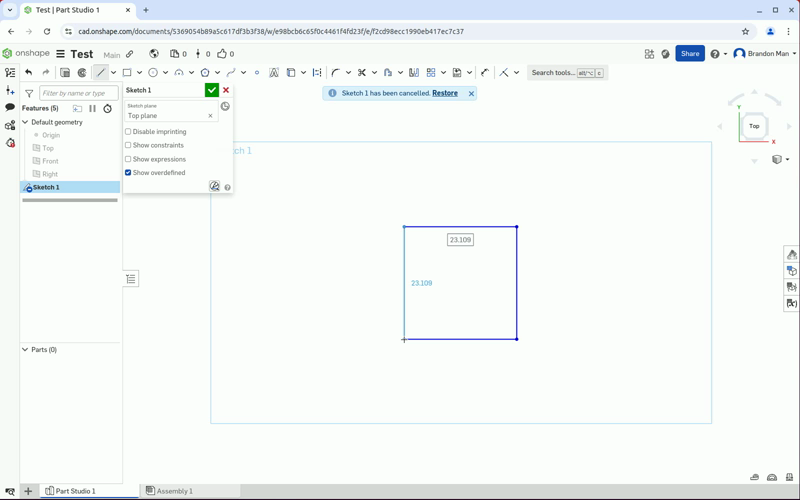
key_up(shift)
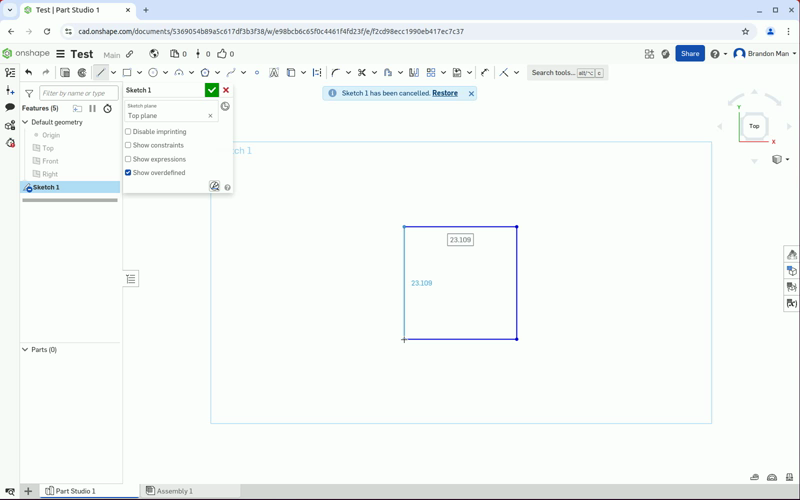
click(404, 339)
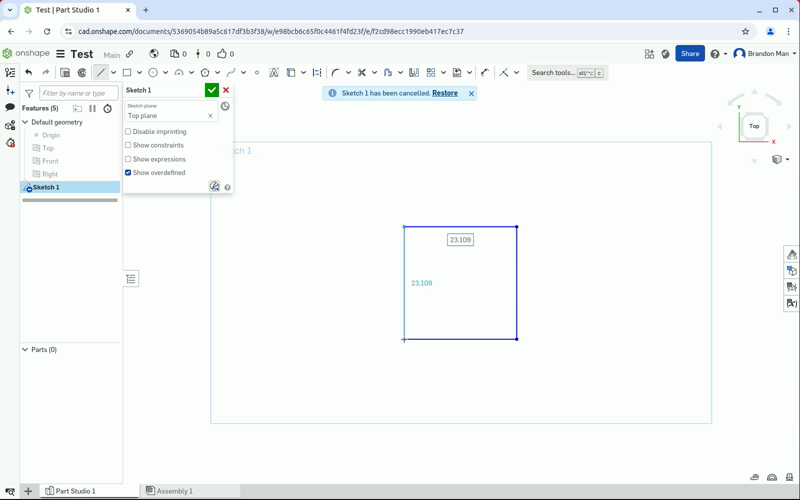
key(esc)
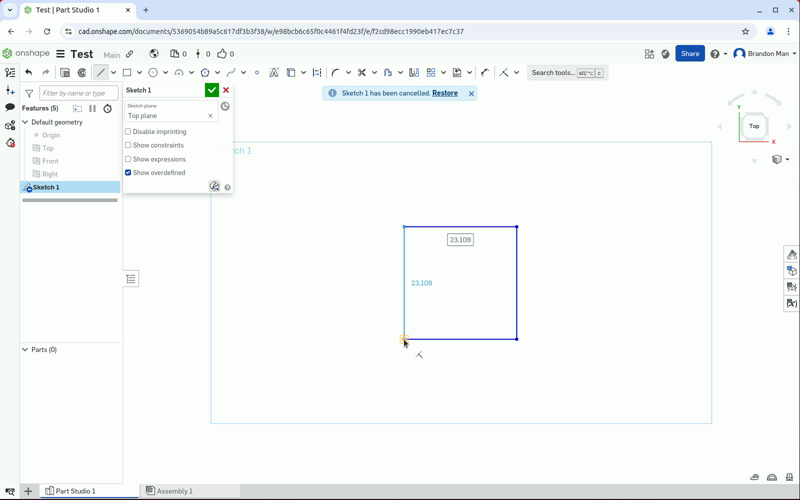
mouse_move(470, 313)
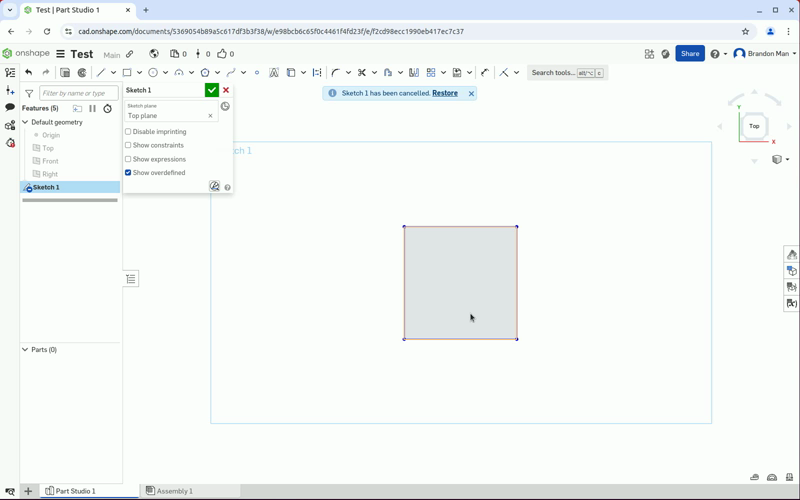
click(470, 313)
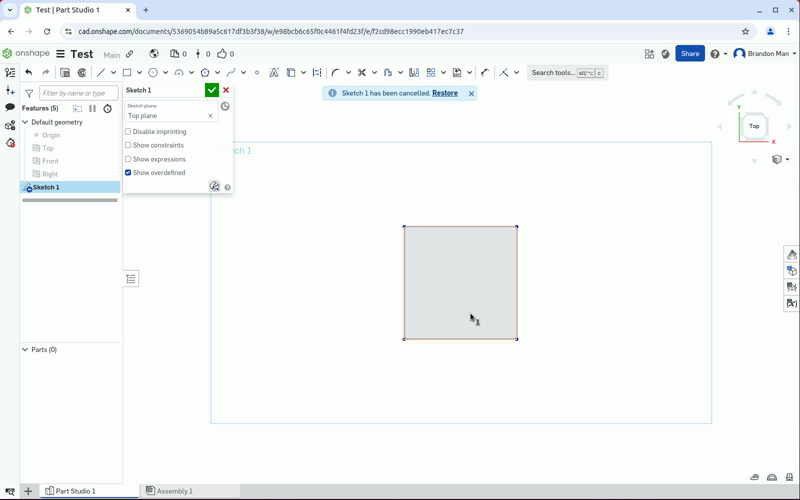
mouse_move(73, 352)
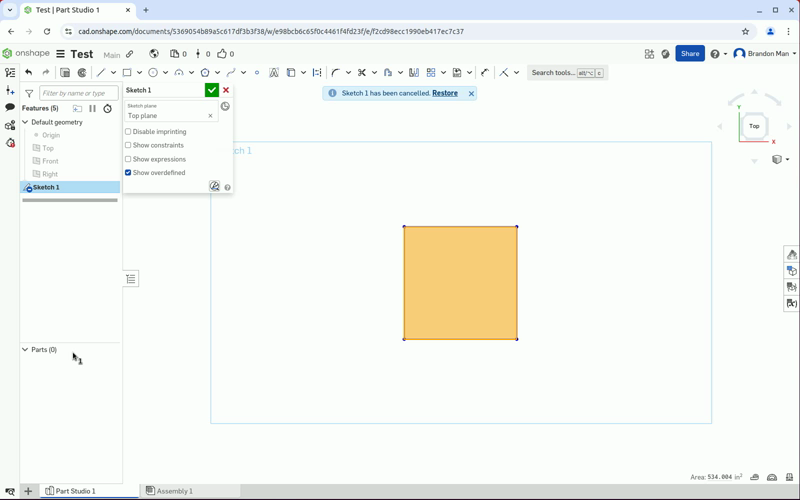
key(shift+y)
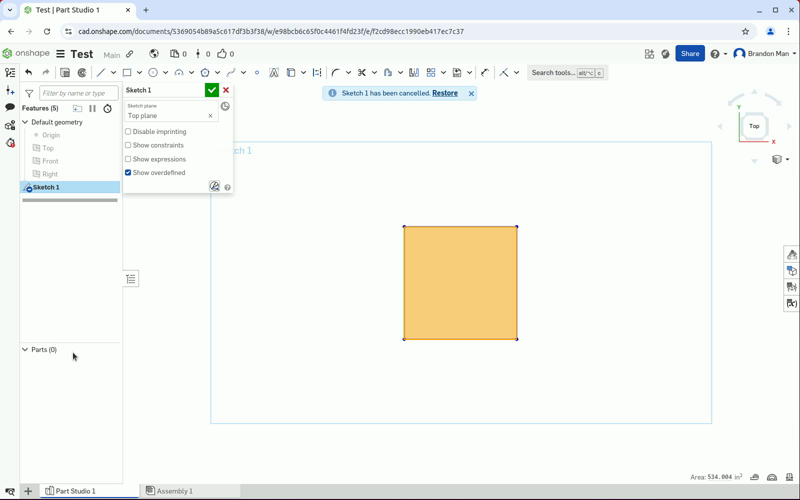
key(shift+e)
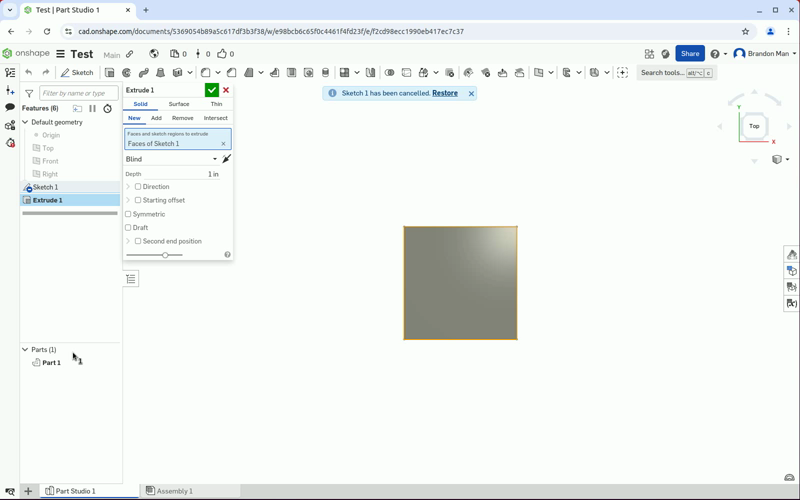
mouse_move(143, 106)
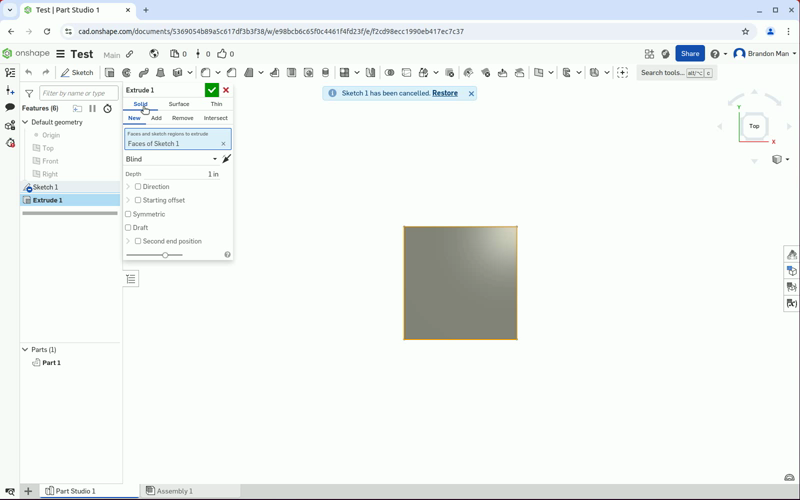
click(143, 106)
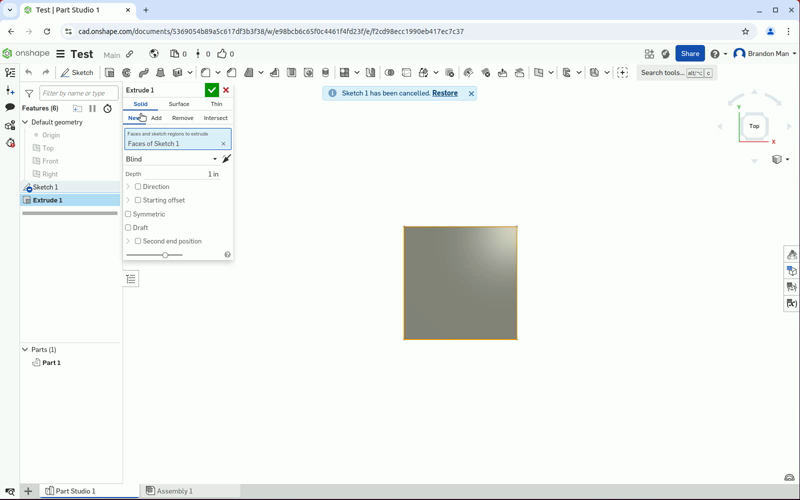
mouse_move(137, 120)
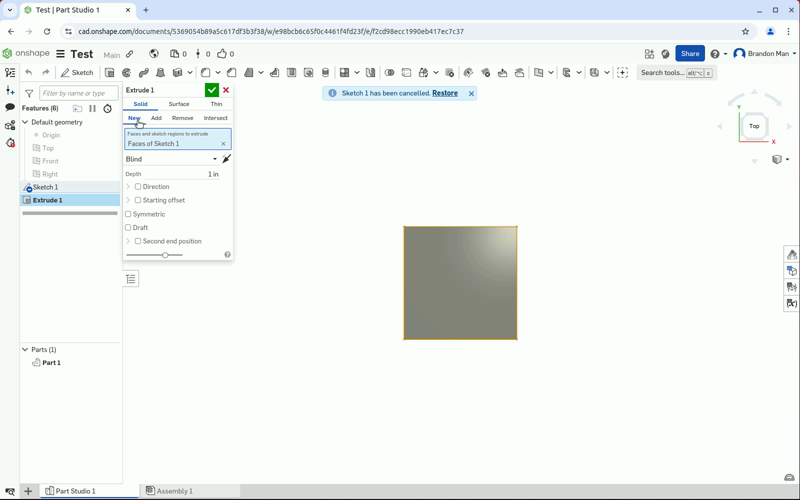
click(137, 120)
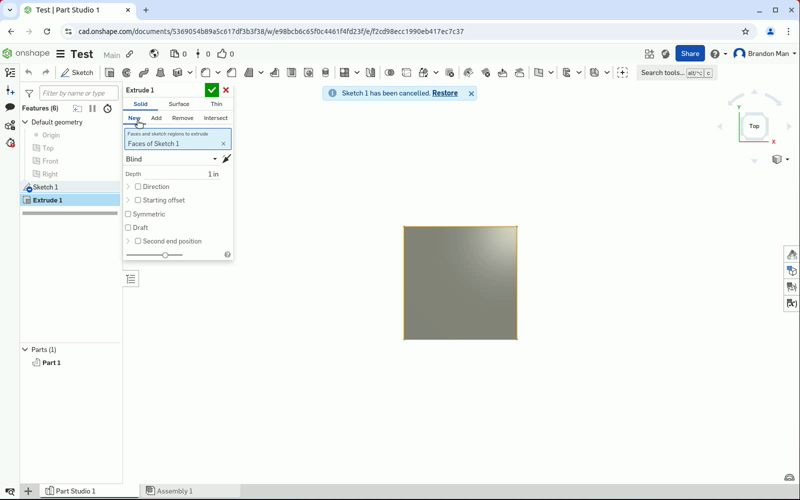
key(tab, 4)
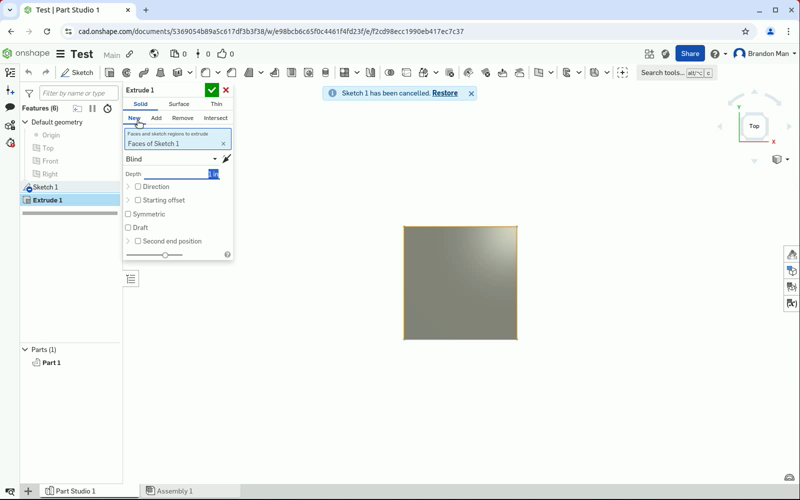
text(5.777)
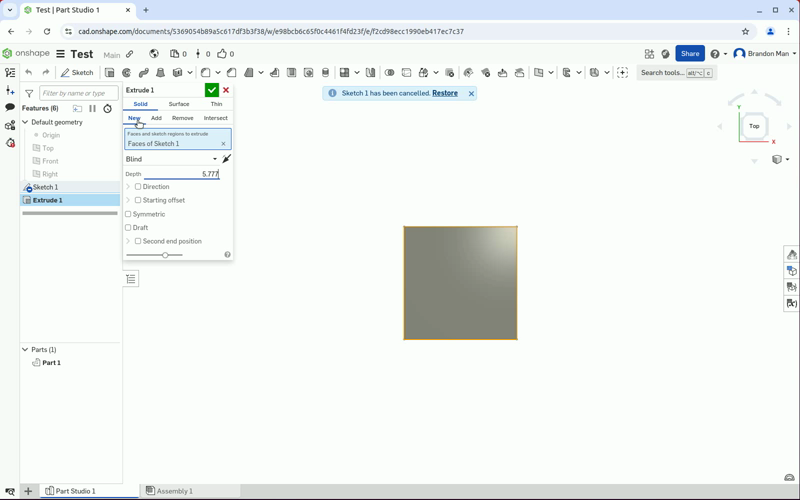
key(enter)
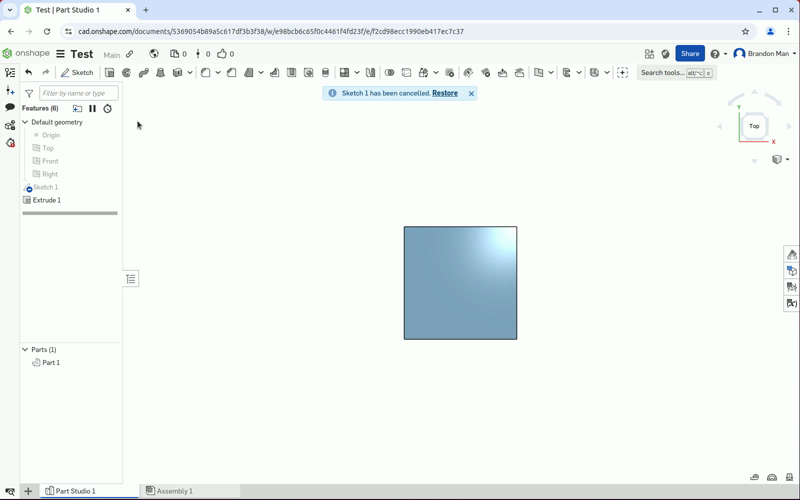
key(shift+h)
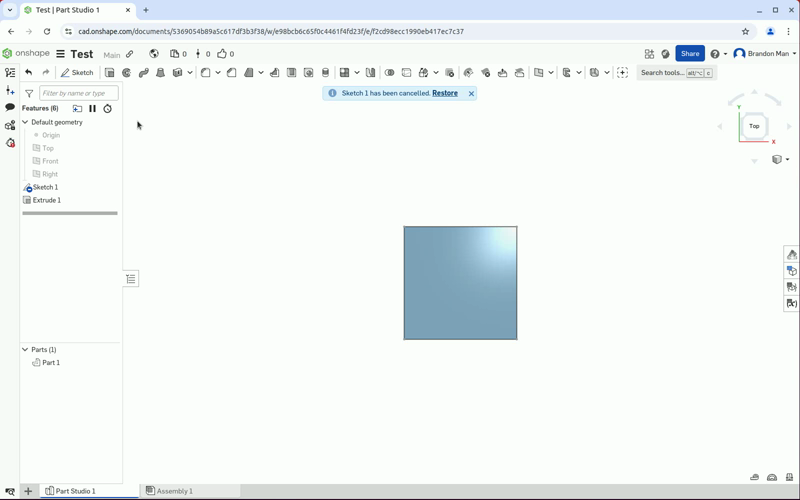
key(shift+h)
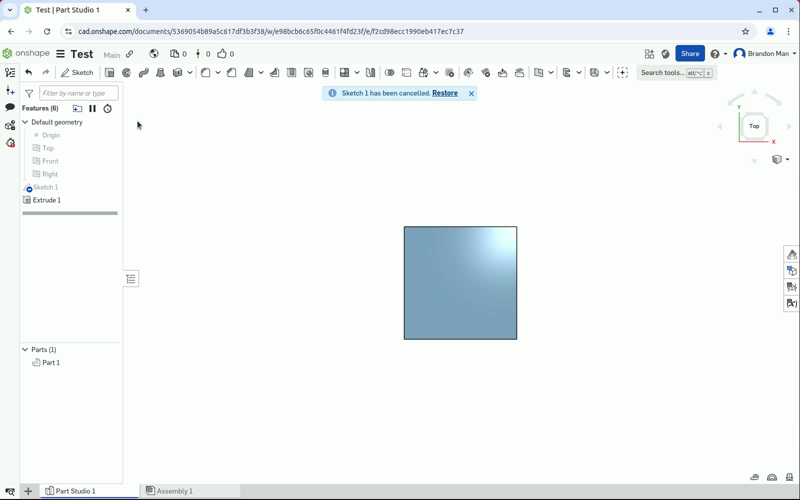
mouse_move(73, 189)
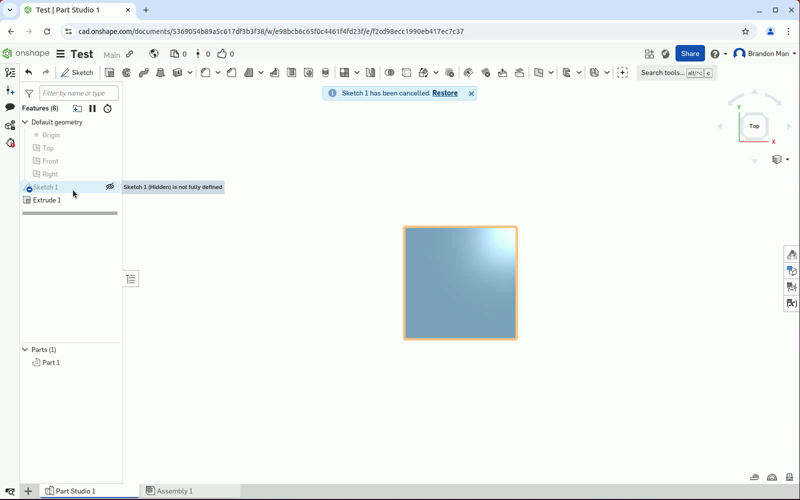
click(73, 189)
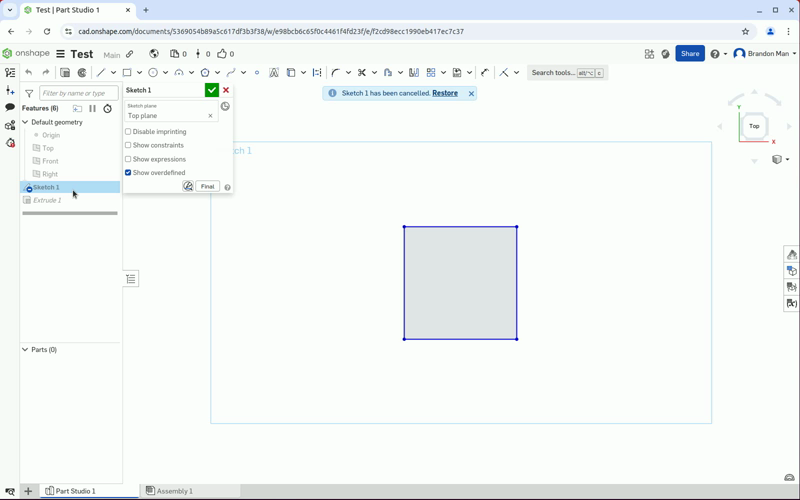
mouse_move(229, 92)
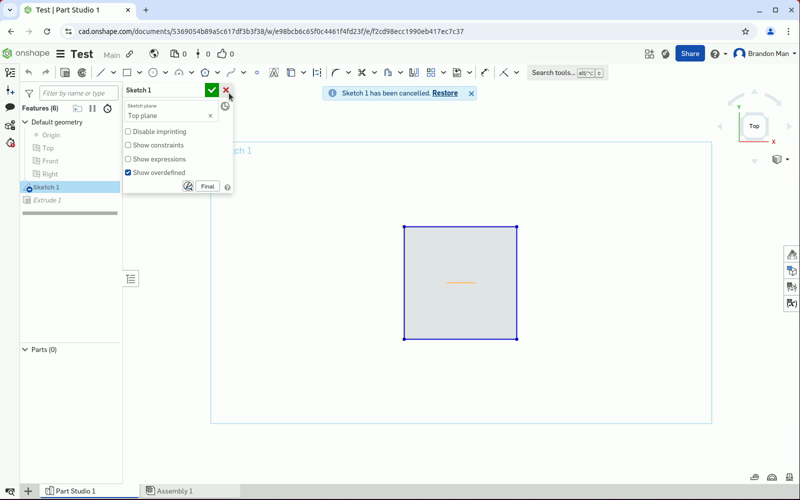
click(229, 92)
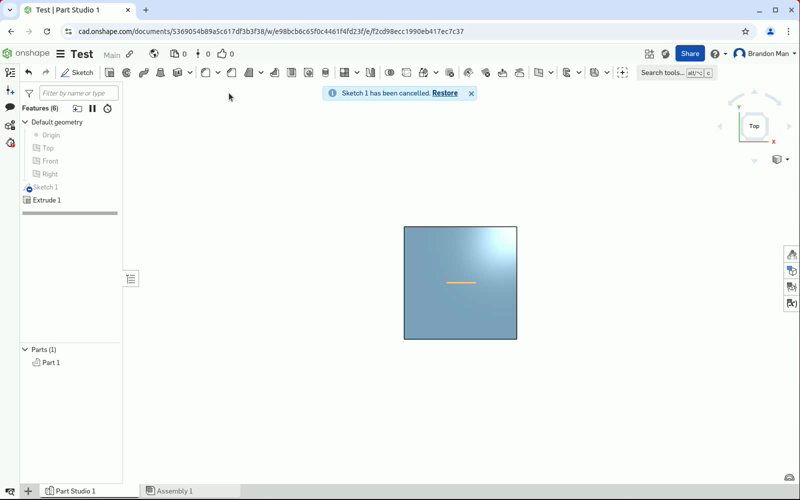
mouse_move(541, 75)
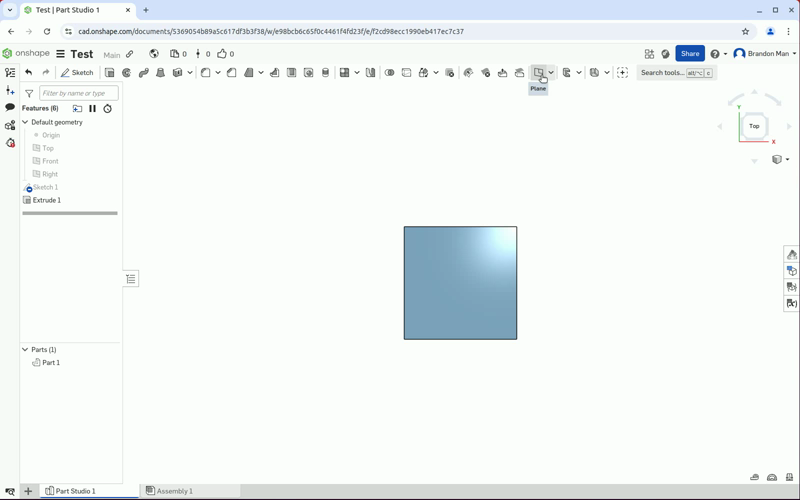
click(541, 75)
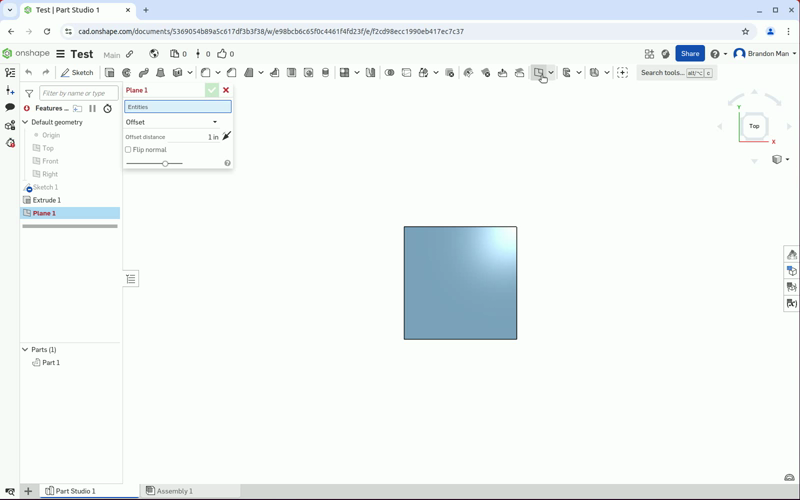
mouse_move(73, 150)
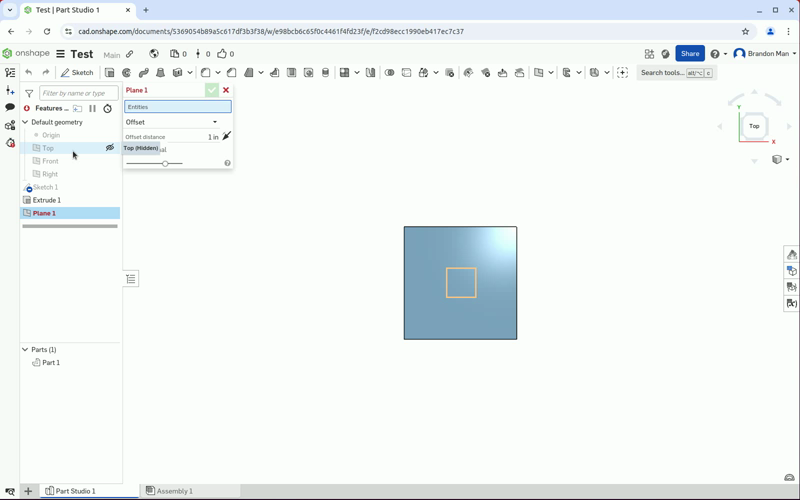
click(73, 150)
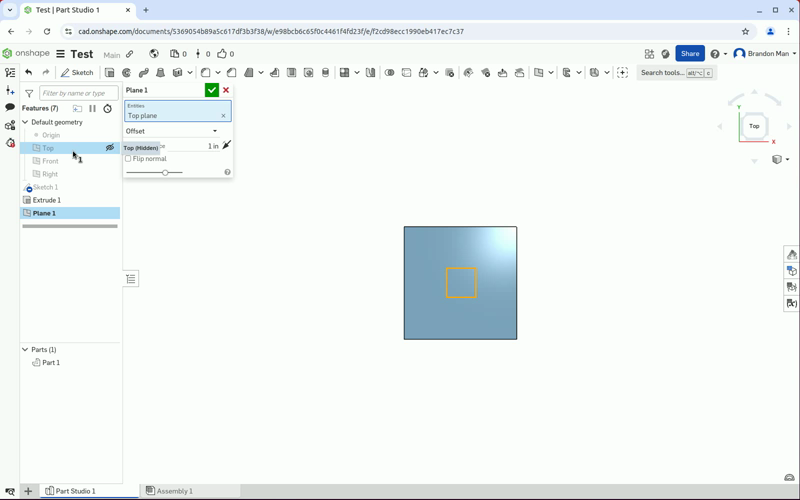
key(tab, 2)
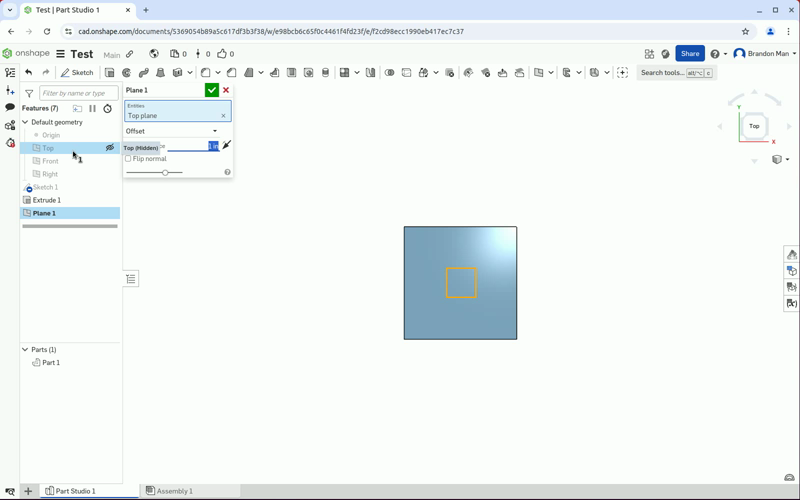
text(5.792)
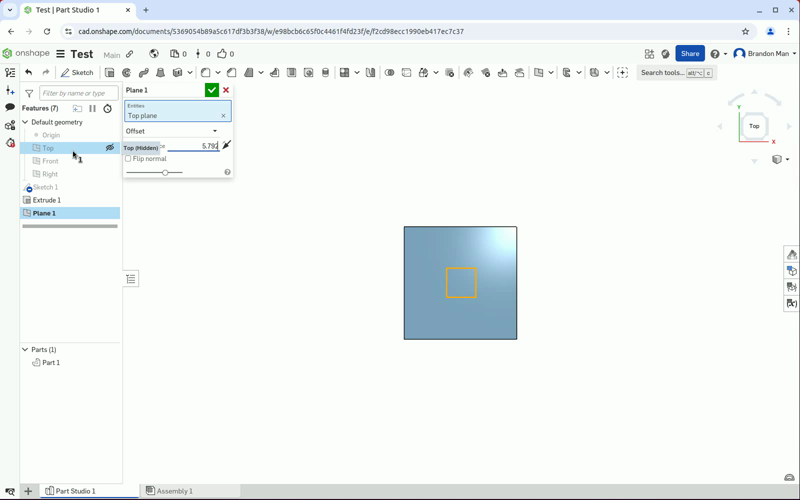
key(enter, 2)
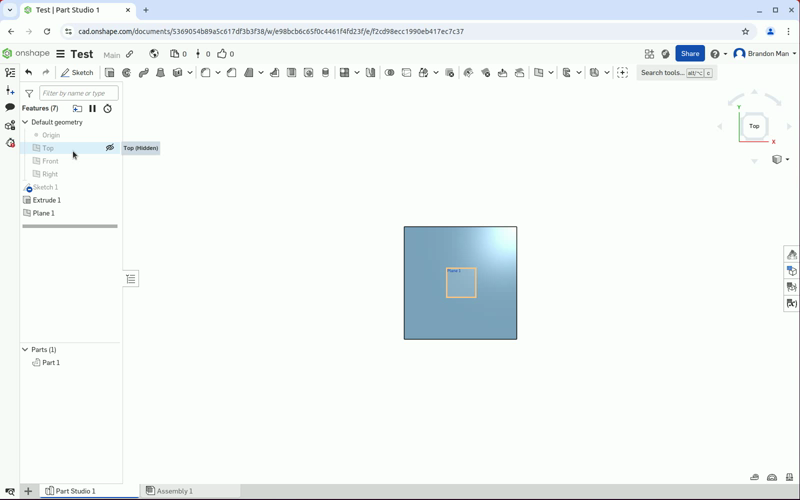
key(shift+s)
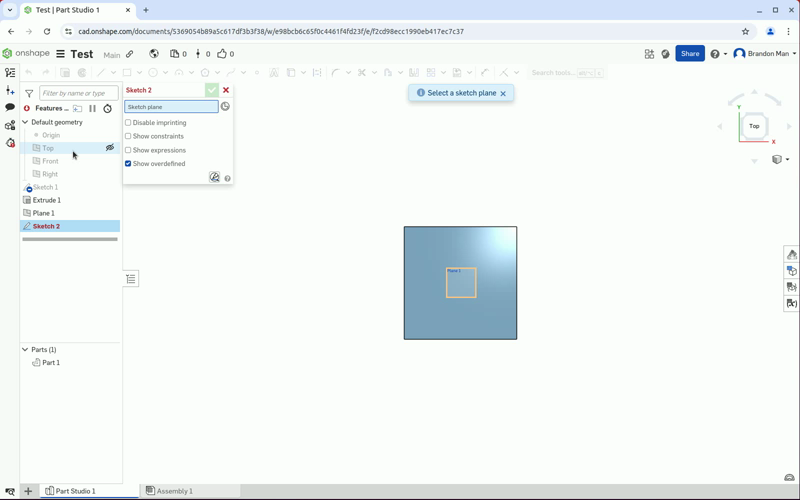
mouse_move(73, 215)
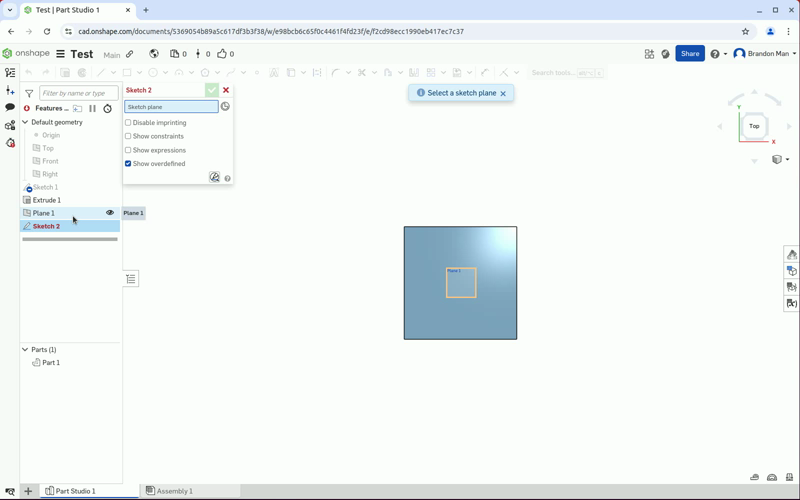
click(73, 215)
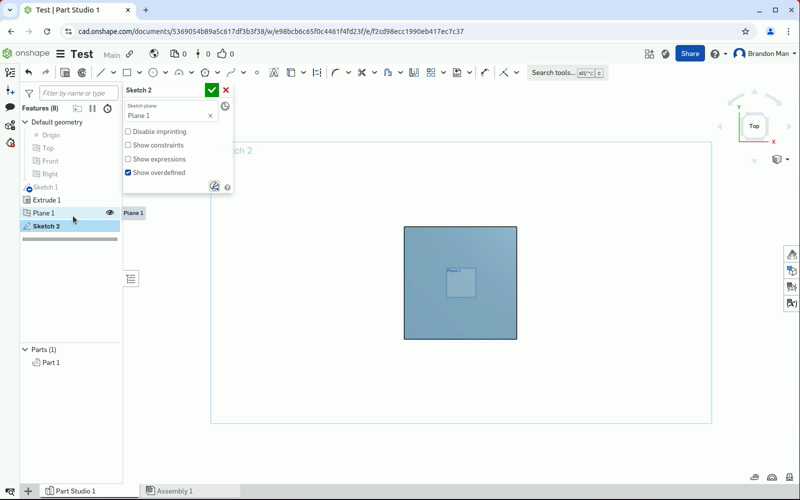
mouse_move(73, 352)
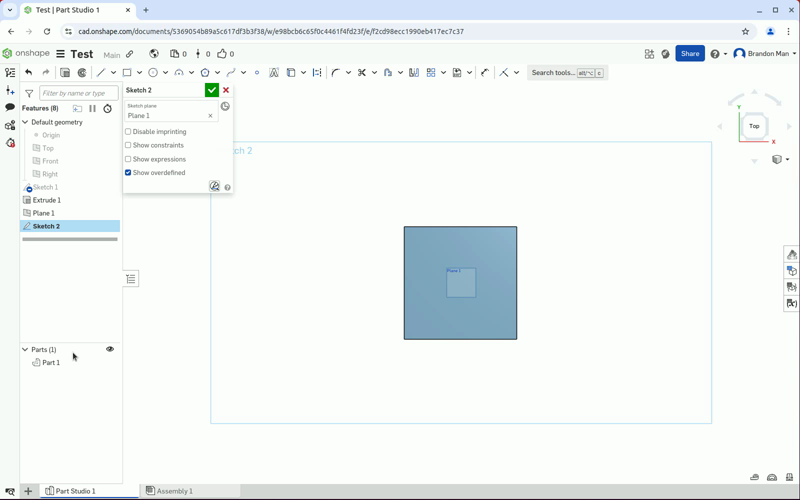
key(y)
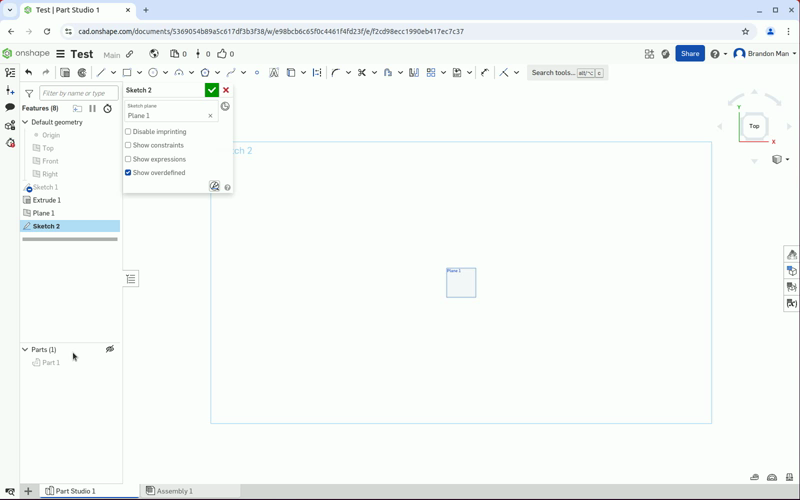
key(c)
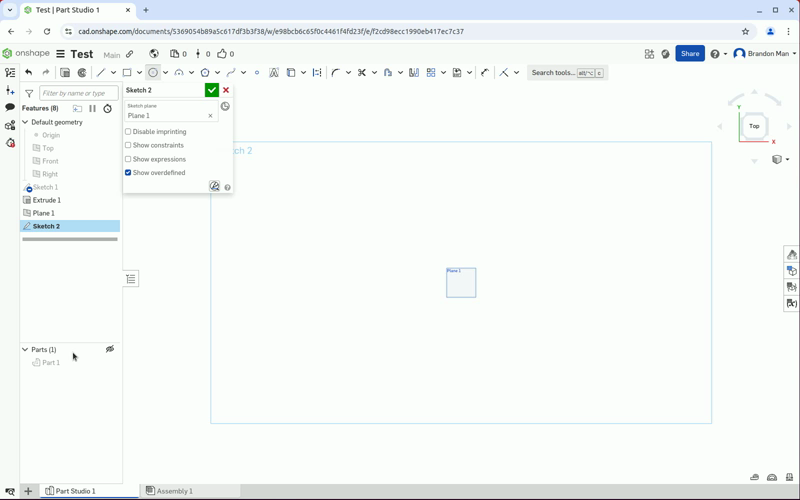
key_down(shift)
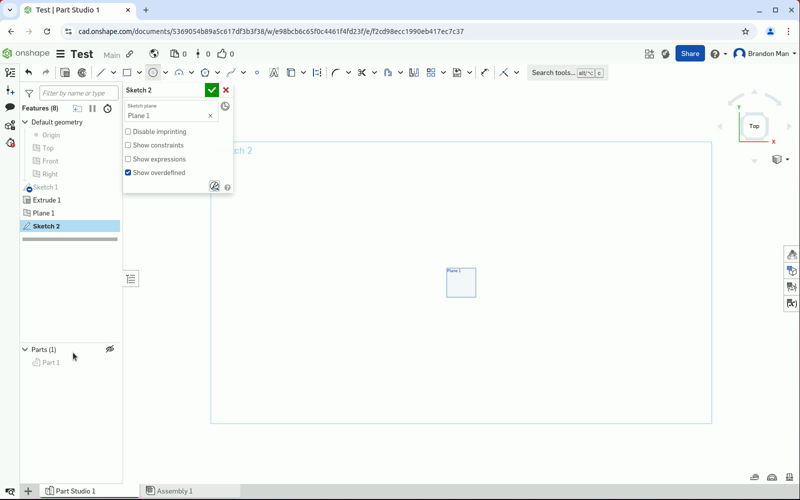
mouse_move(461, 282)
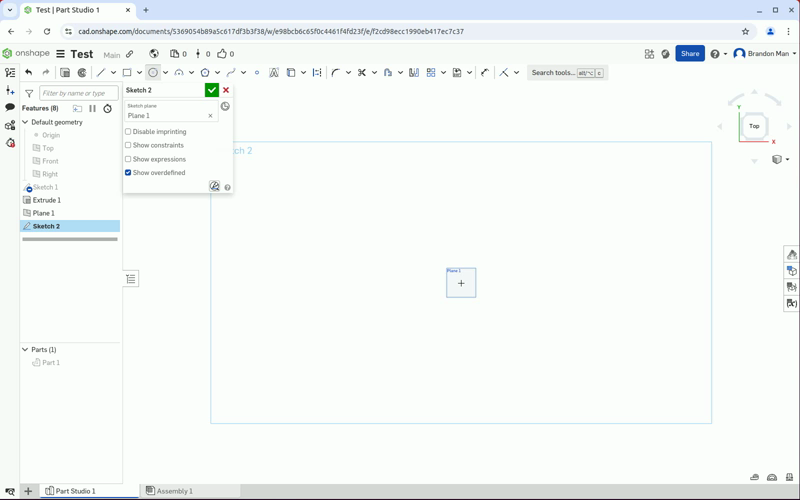
click(461, 282)
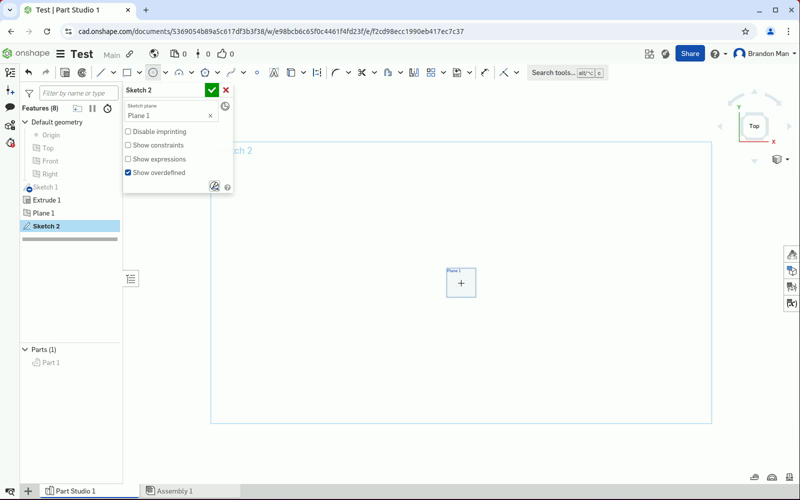
key_up(shift)
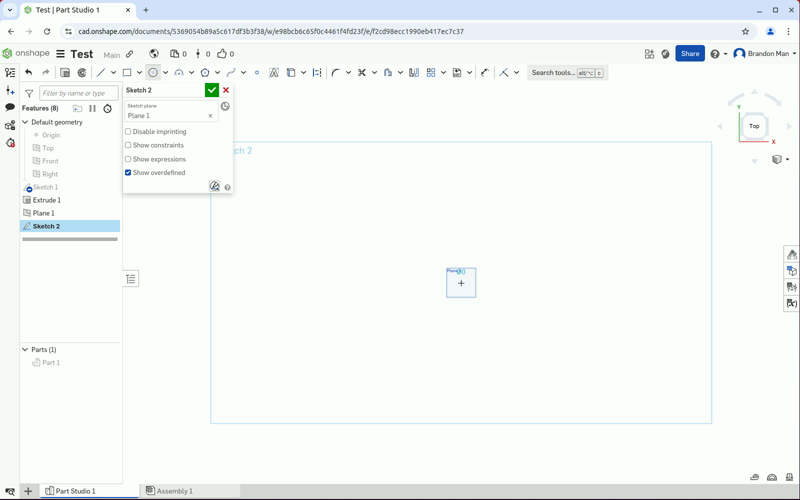
mouse_move(504, 282)
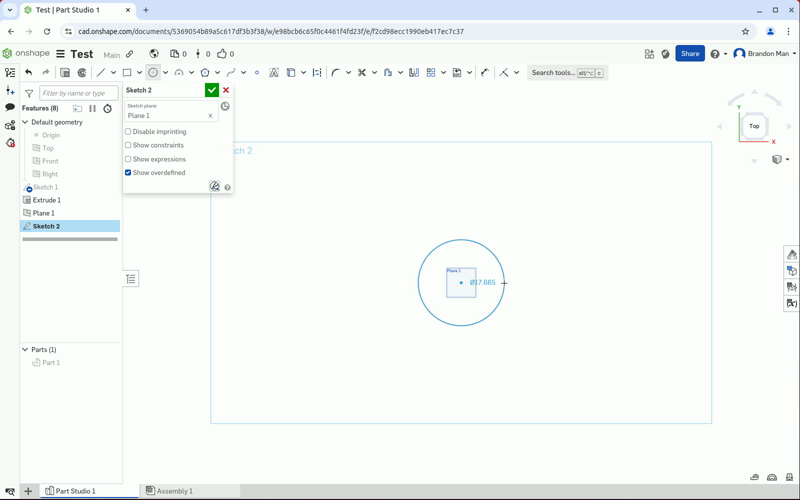
click(504, 282)
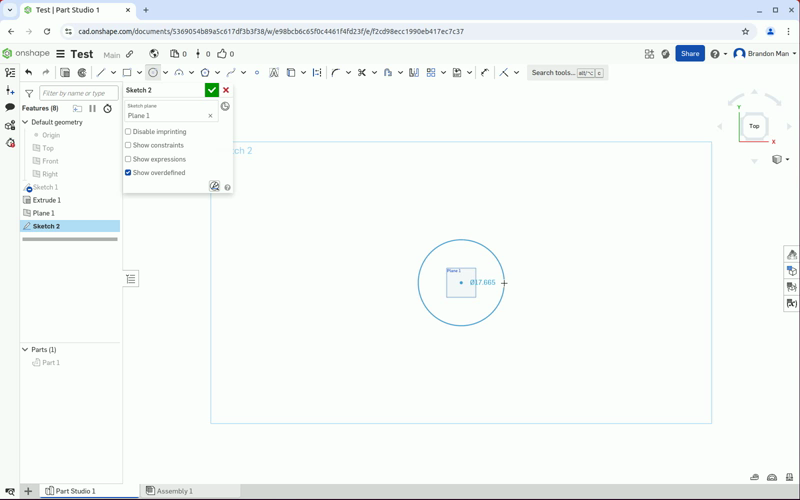
key(esc)
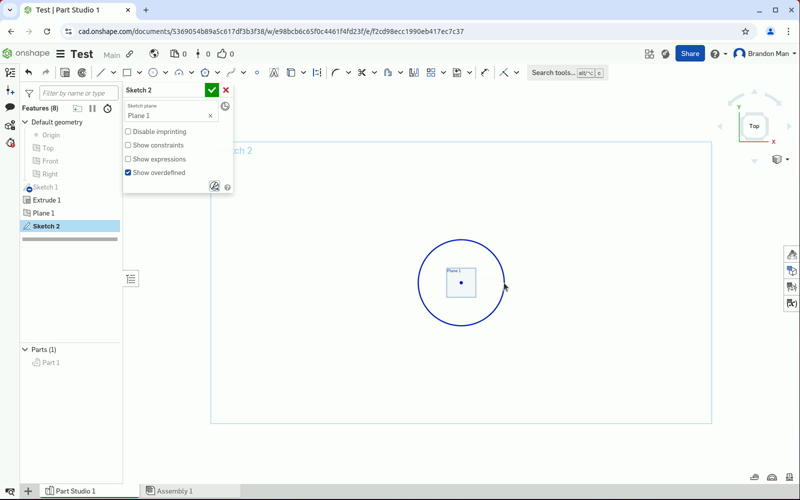
mouse_move(474, 265)
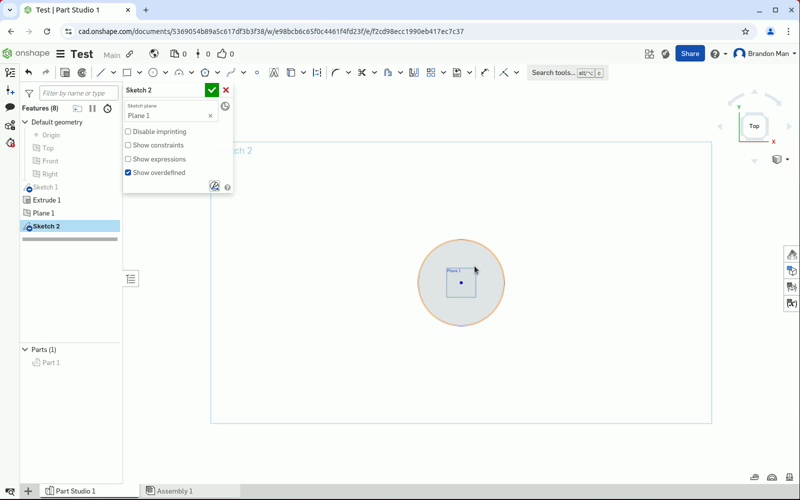
click(474, 265)
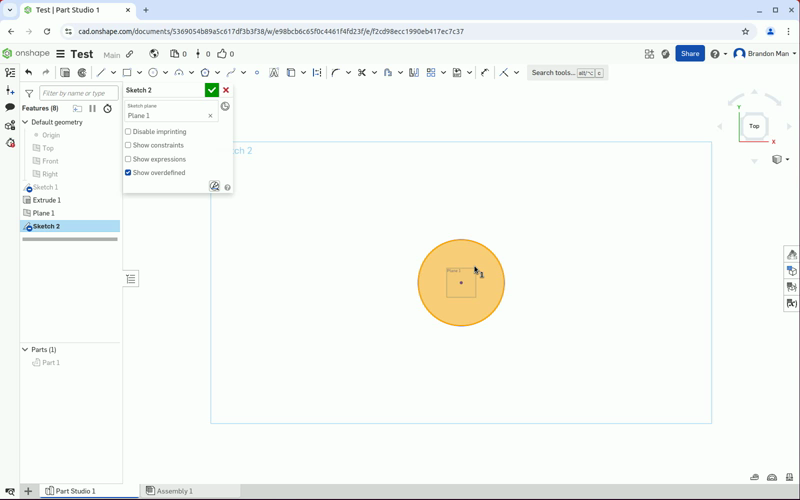
mouse_move(73, 352)
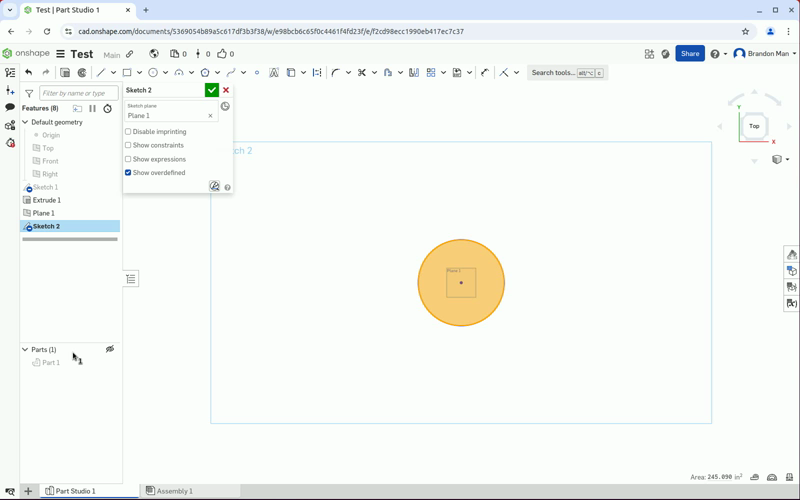
key(shift+y)
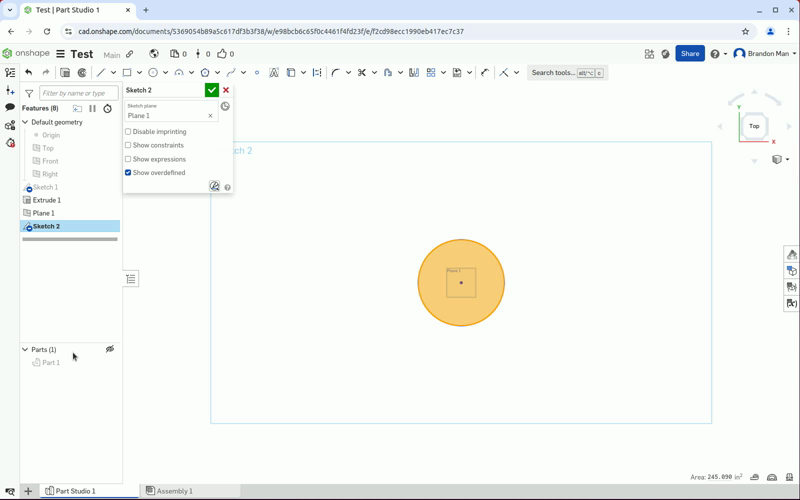
key(shift+e)
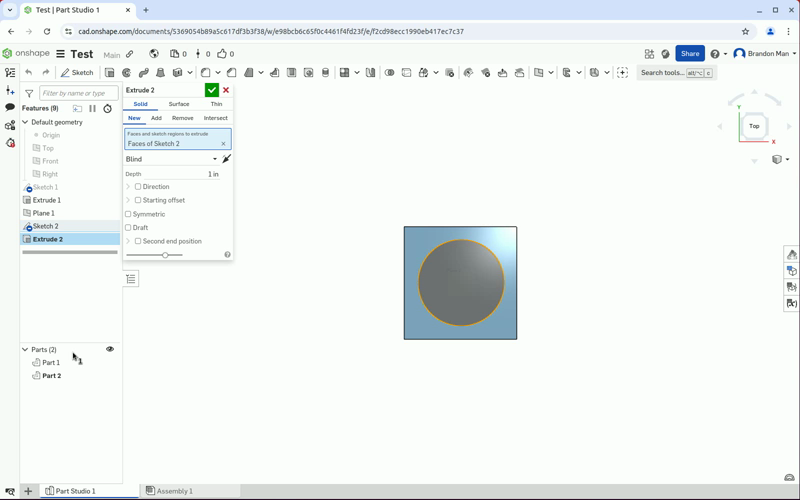
mouse_move(143, 106)
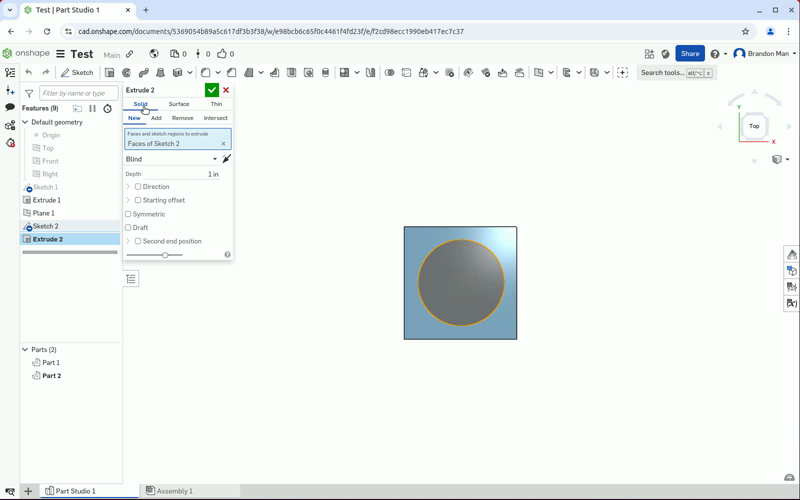
click(143, 106)
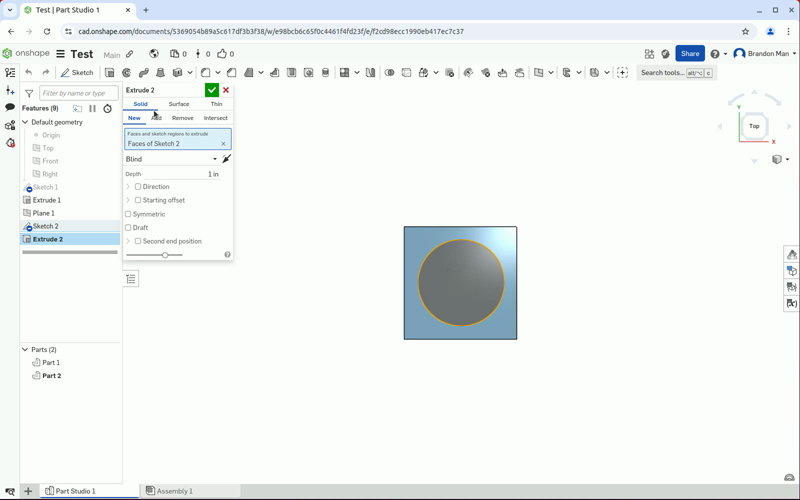
mouse_move(186, 120)
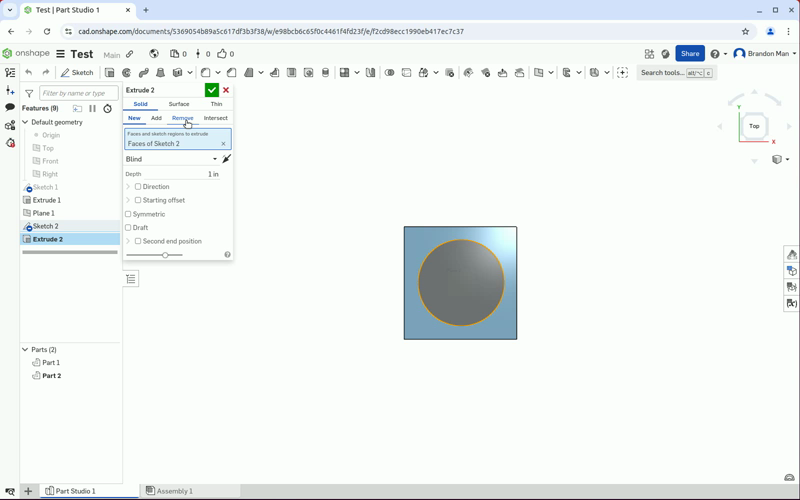
click(186, 120)
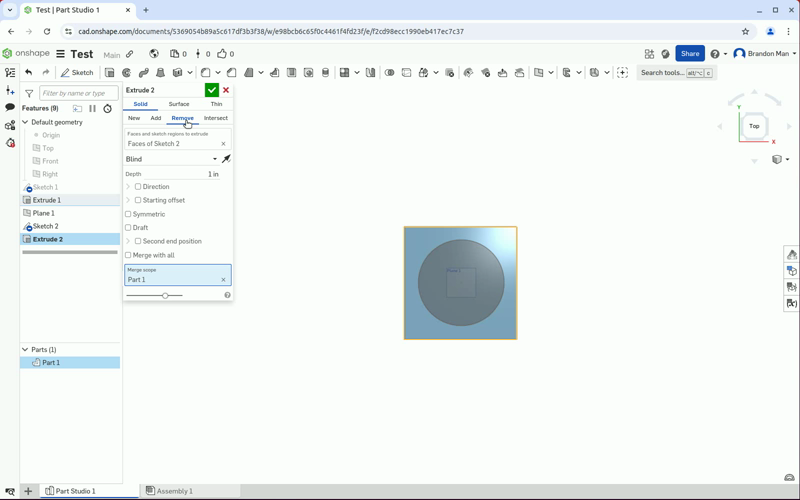
key(tab, 4)
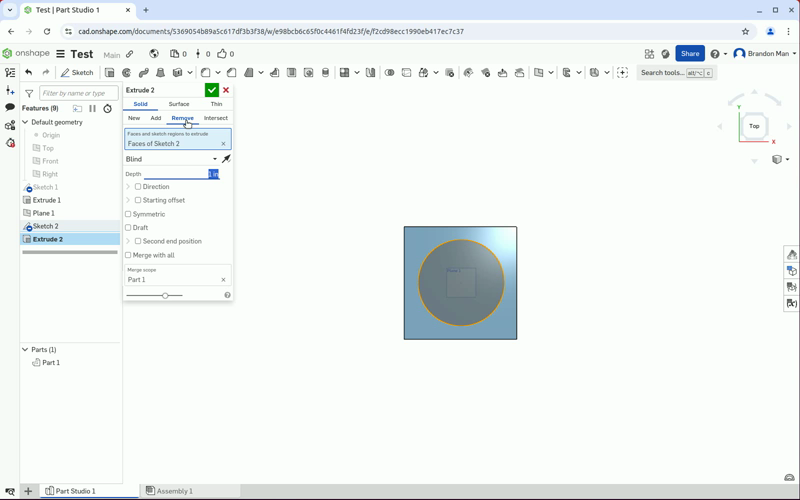
text(28.885)
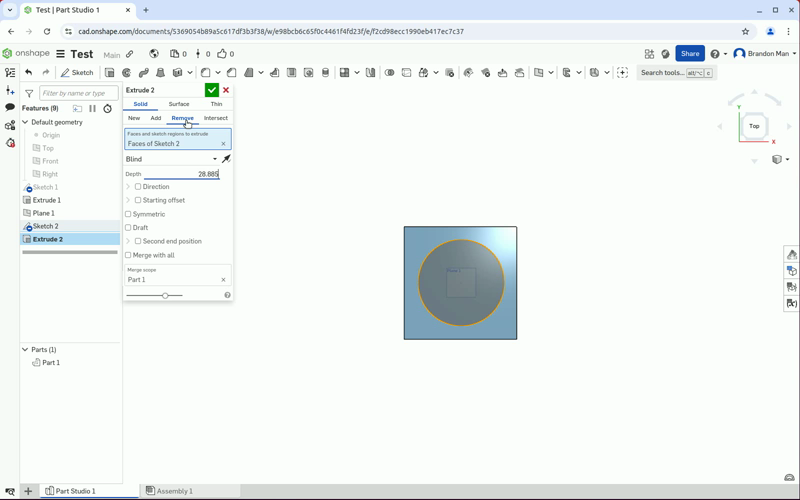
key(tab, 6)
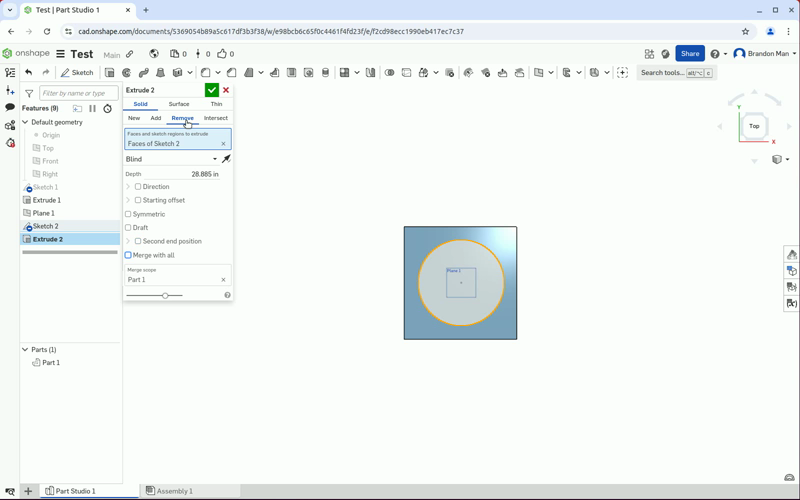
key(space)
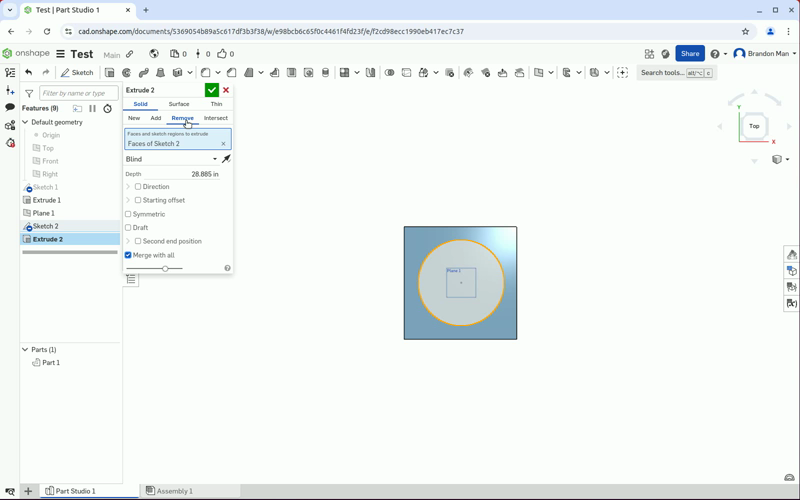
key(enter)
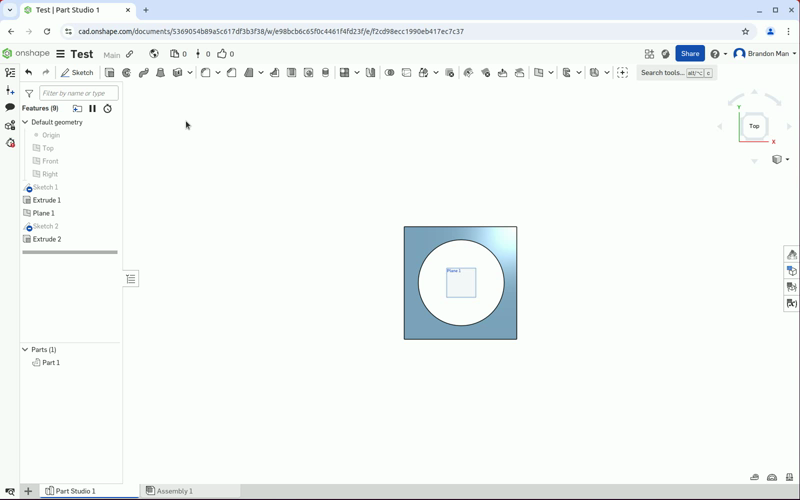
key(shift+h)
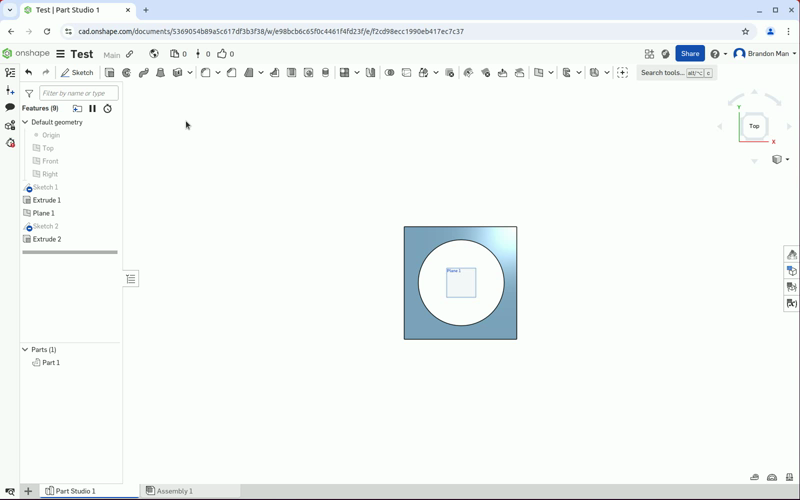
key(shift+h)
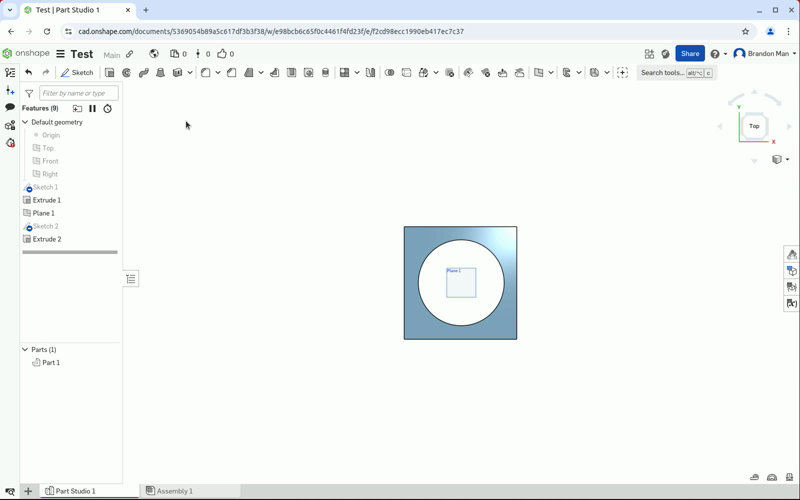
mouse_move(73, 189)
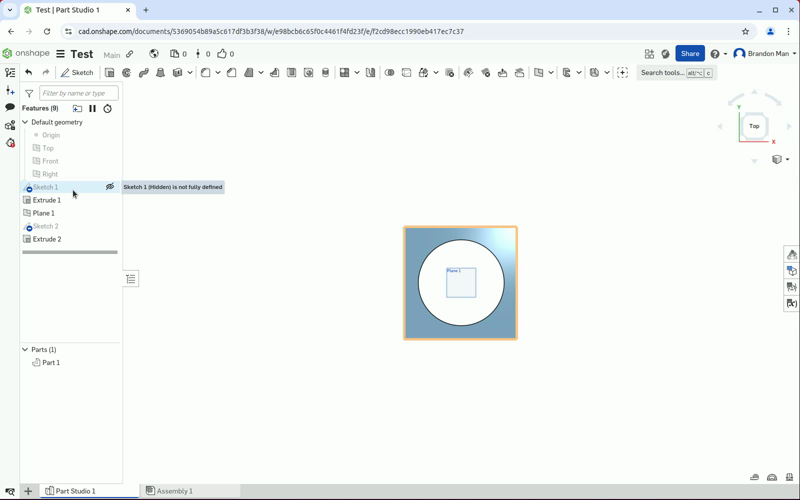
click(73, 189)
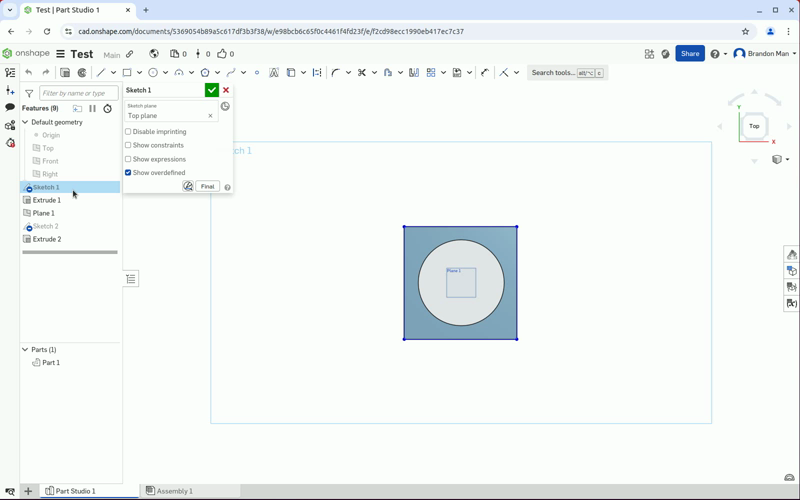
mouse_move(229, 92)
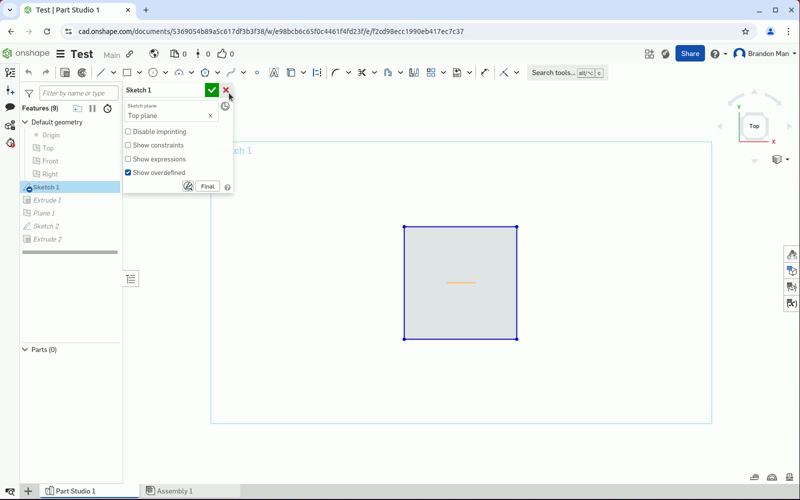
click(229, 92)
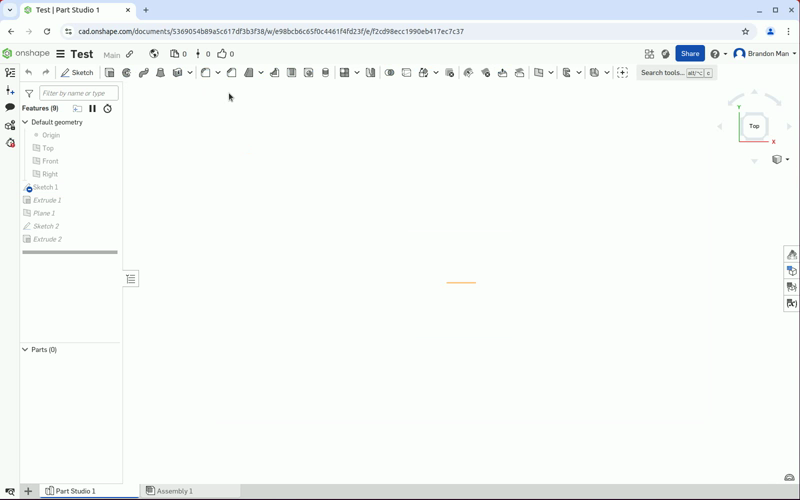
key(shift+s)
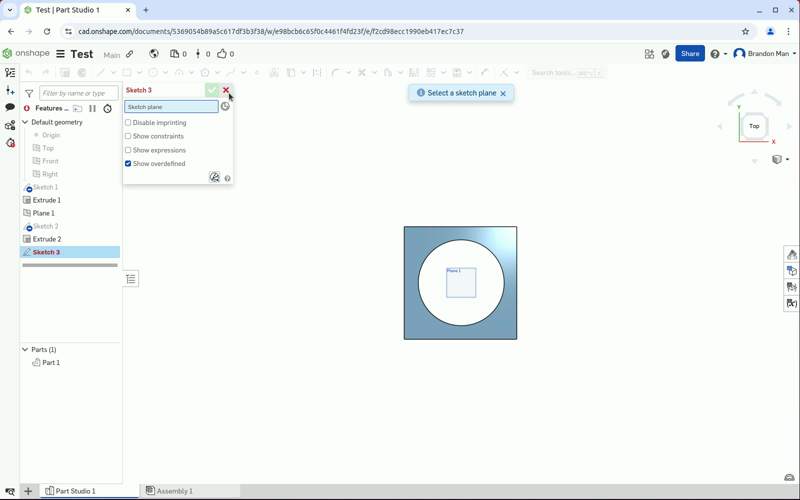
mouse_move(73, 215)
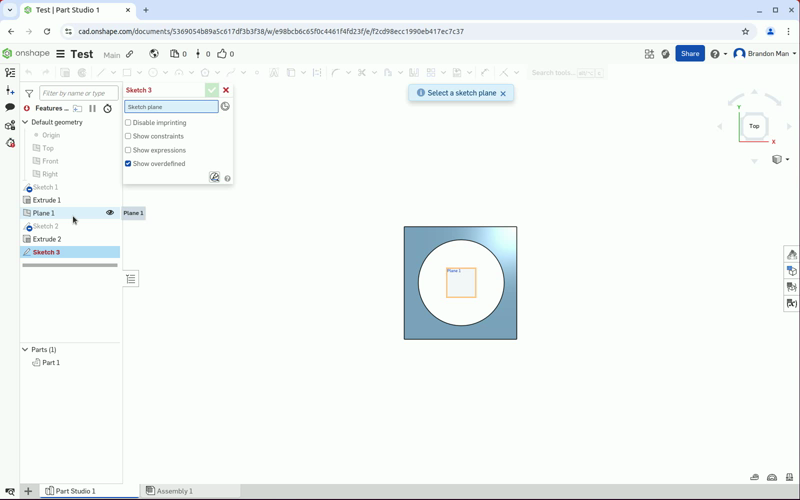
click(73, 215)
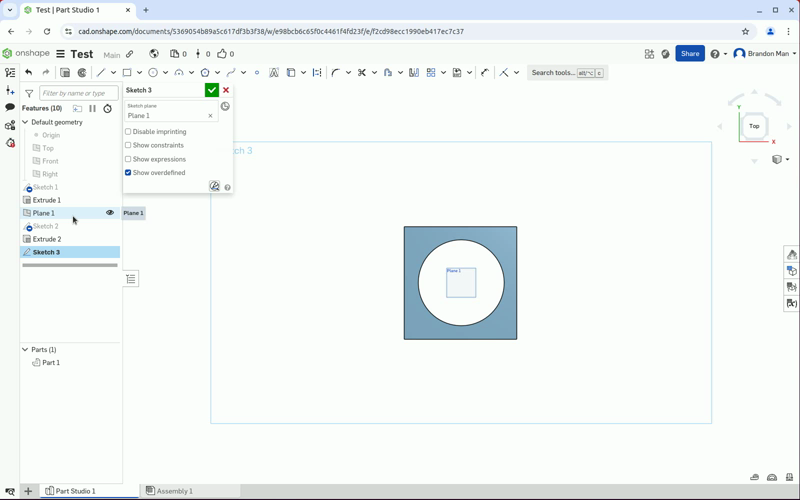
mouse_move(73, 352)
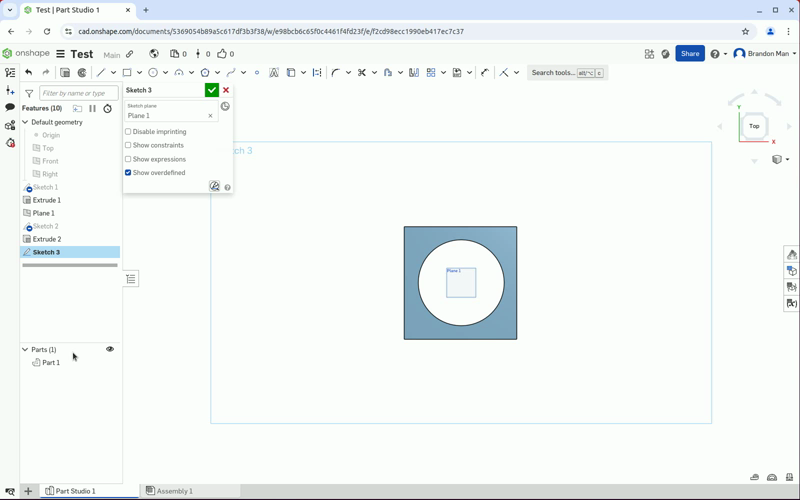
key(y)
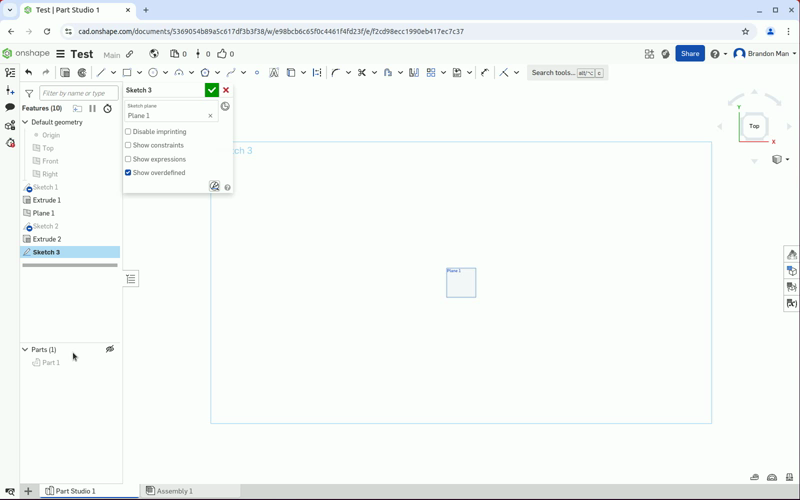
key(c)
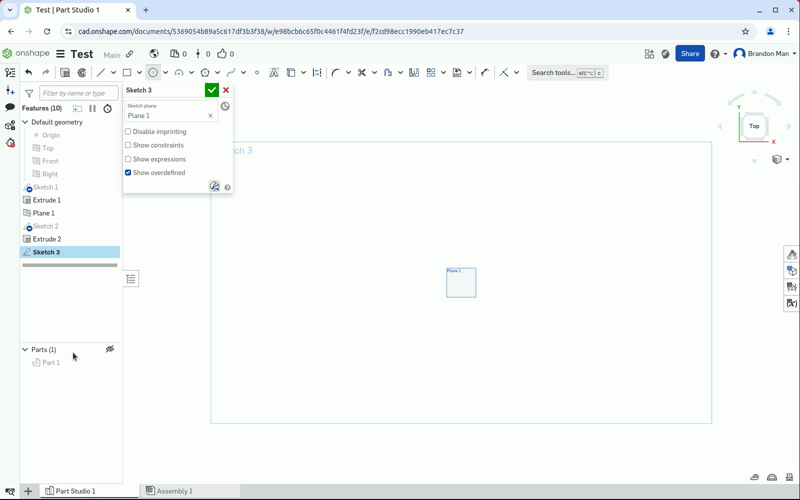
key_down(shift)
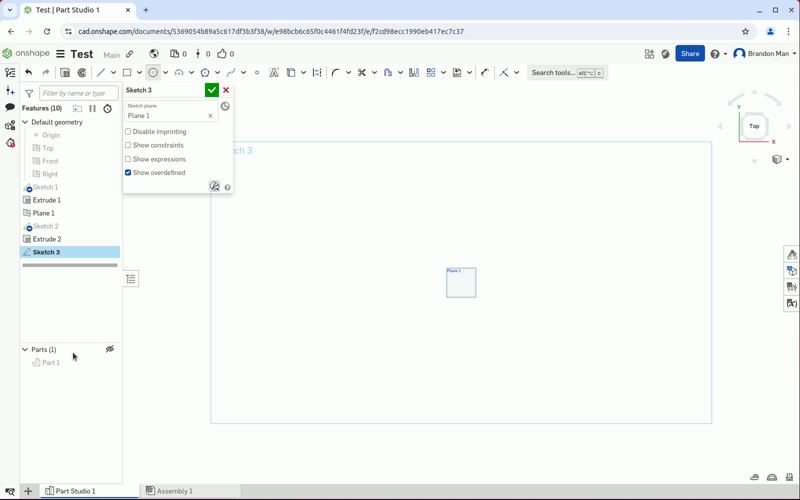
mouse_move(461, 282)
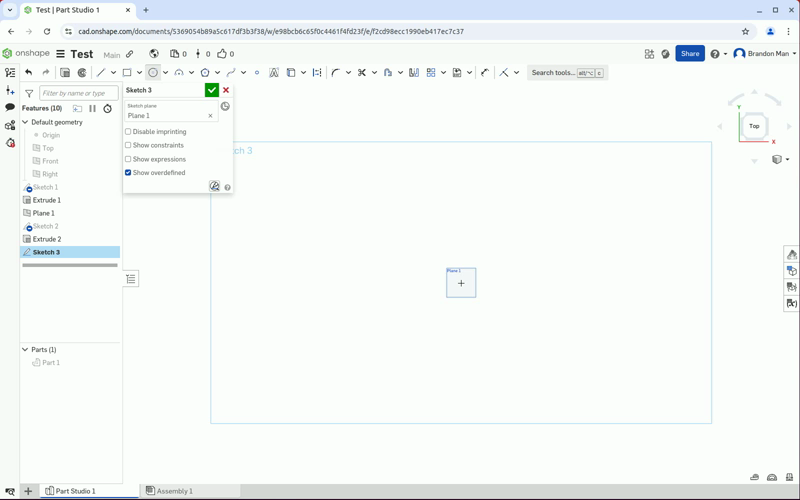
click(461, 282)
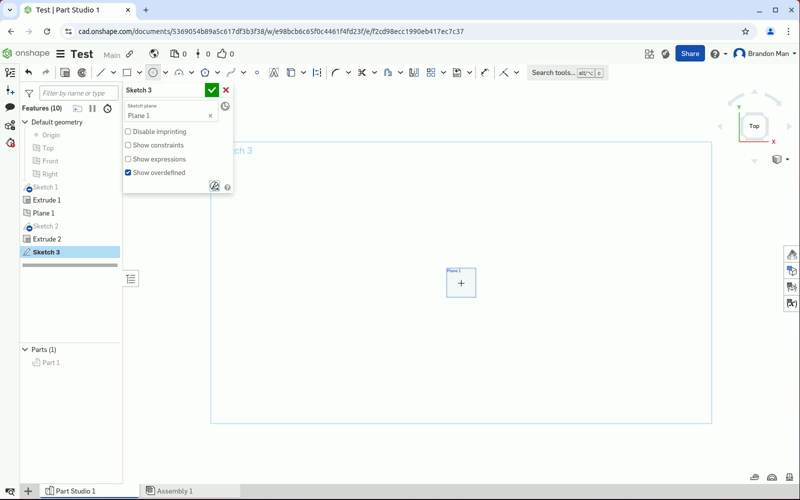
key_up(shift)
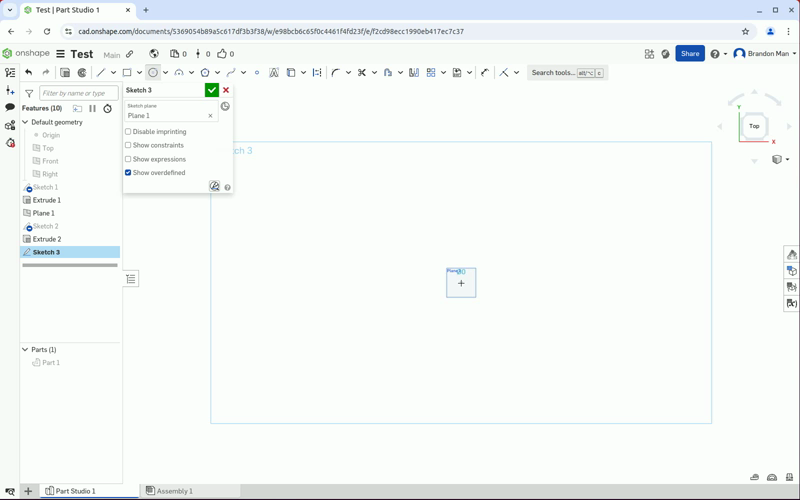
mouse_move(504, 282)
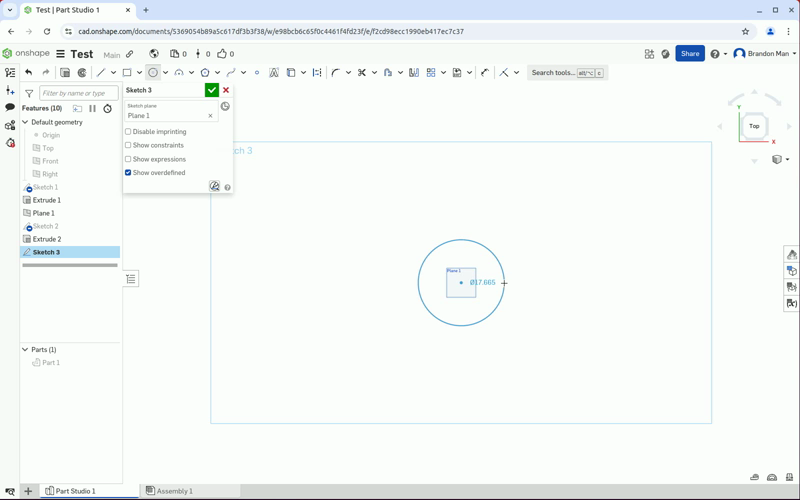
click(504, 282)
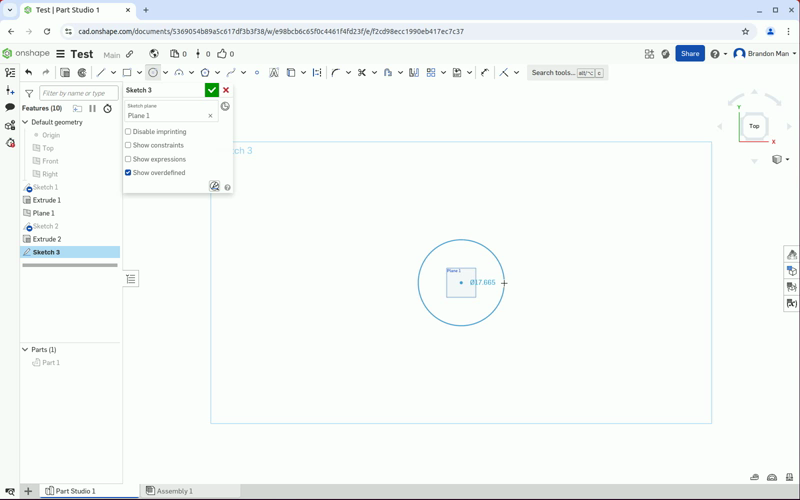
key(esc)
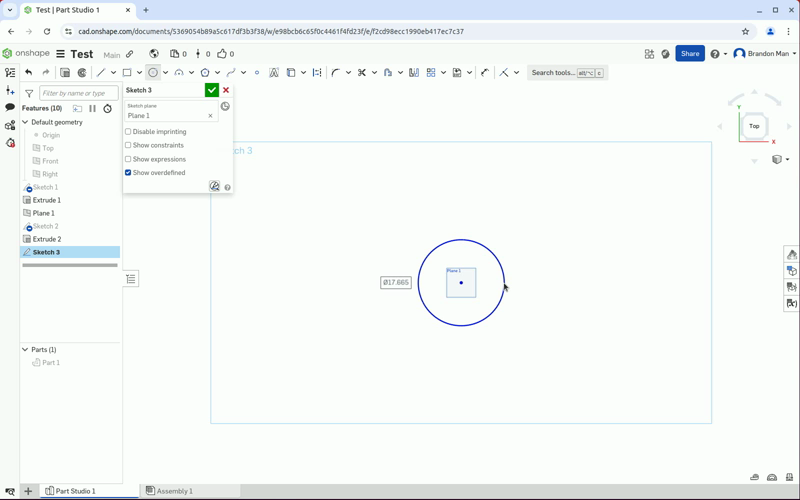
mouse_move(470, 283)
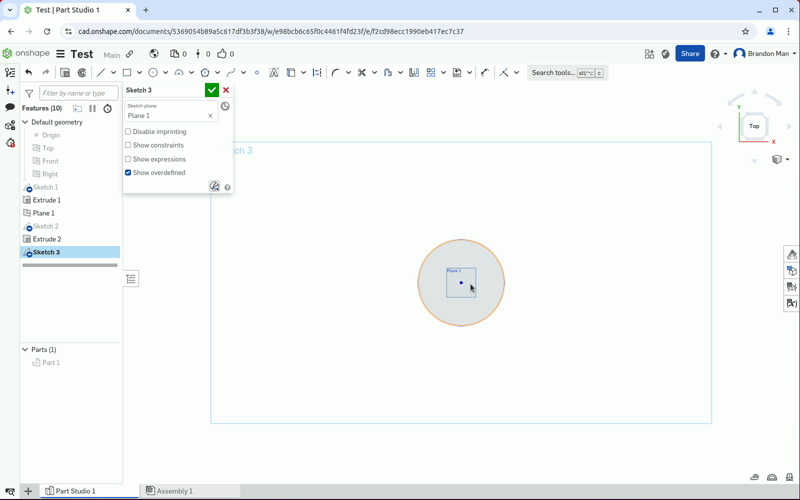
click(470, 283)
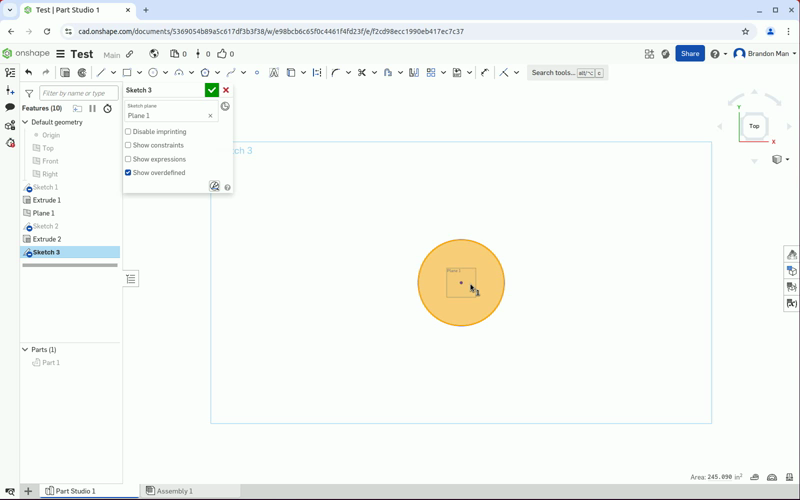
mouse_move(73, 352)
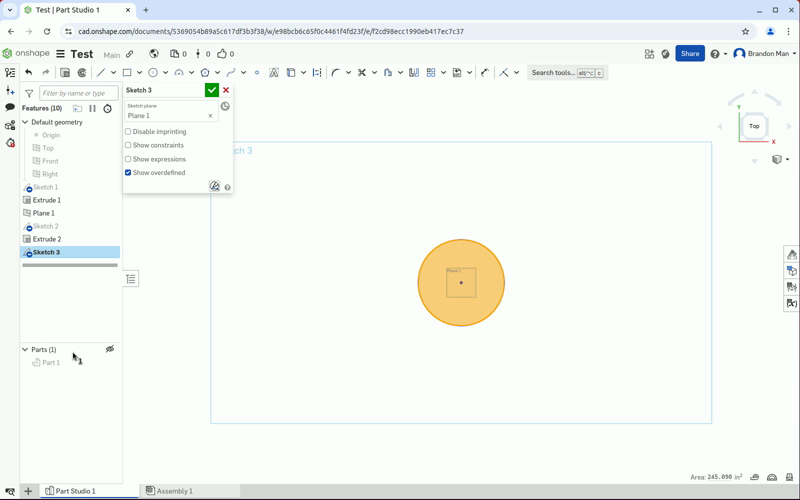
key(shift+y)
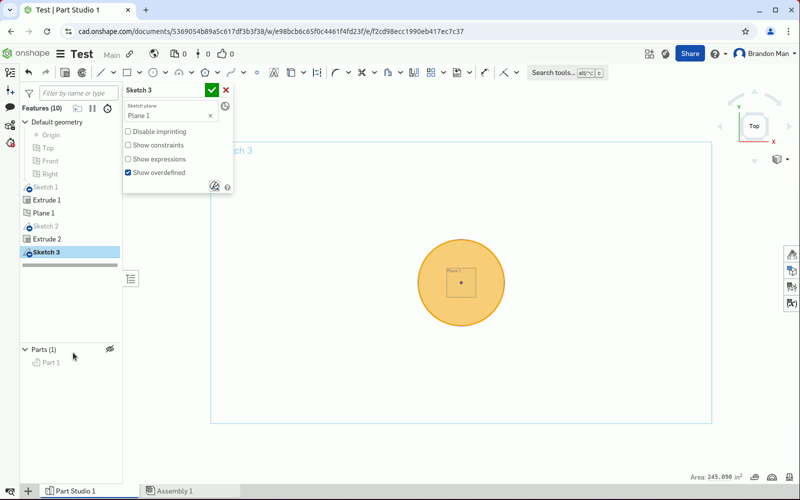
key(shift+e)
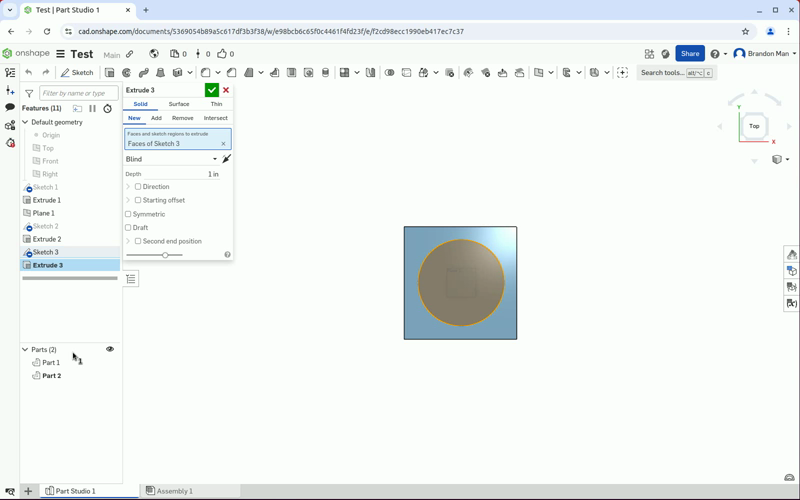
mouse_move(143, 106)
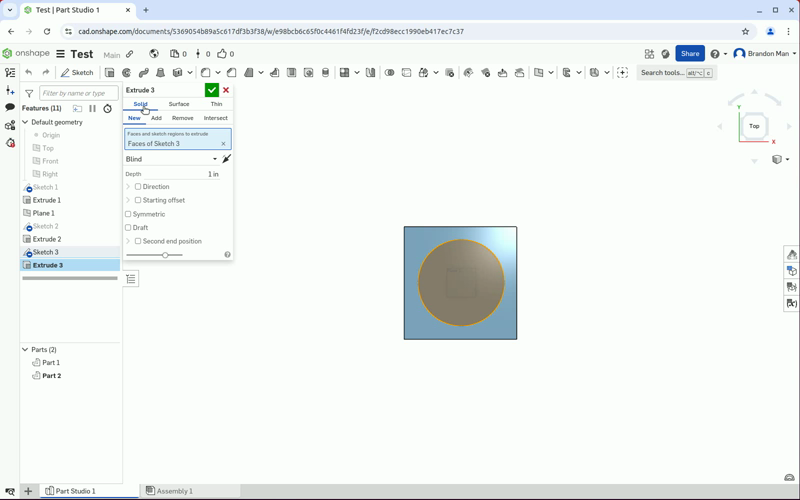
click(143, 106)
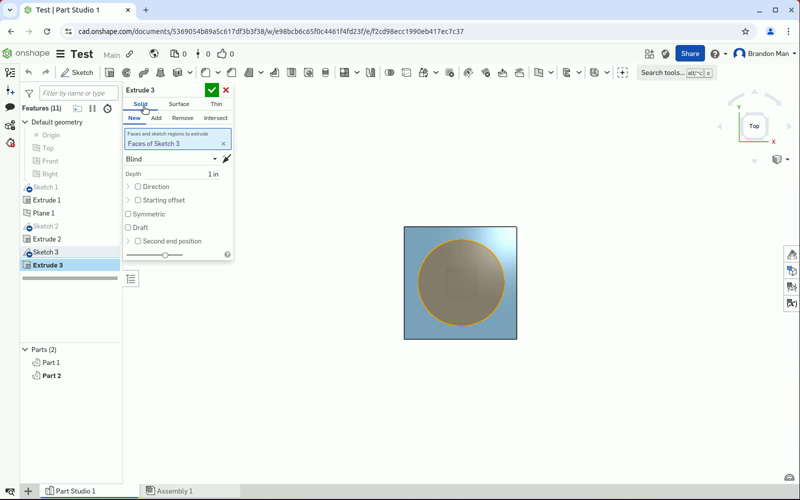
mouse_move(137, 120)
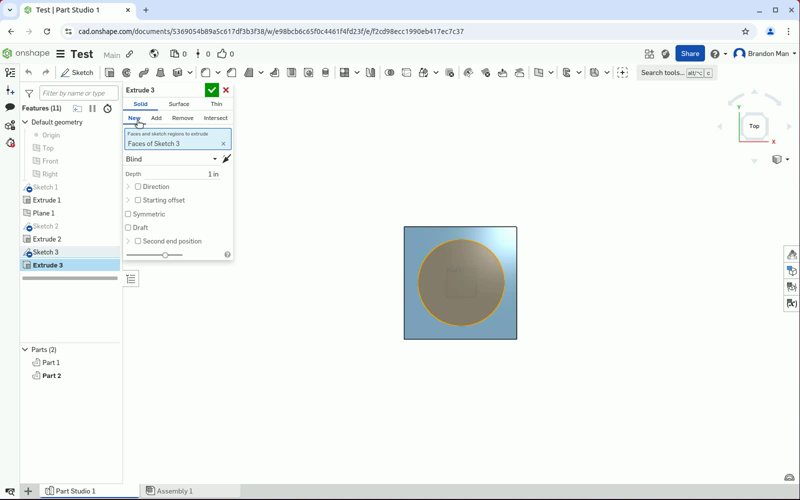
click(137, 120)
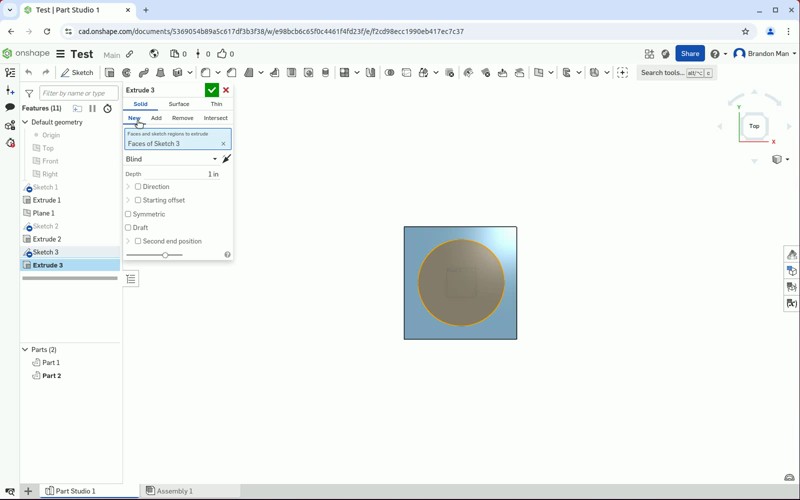
key(tab, 4)
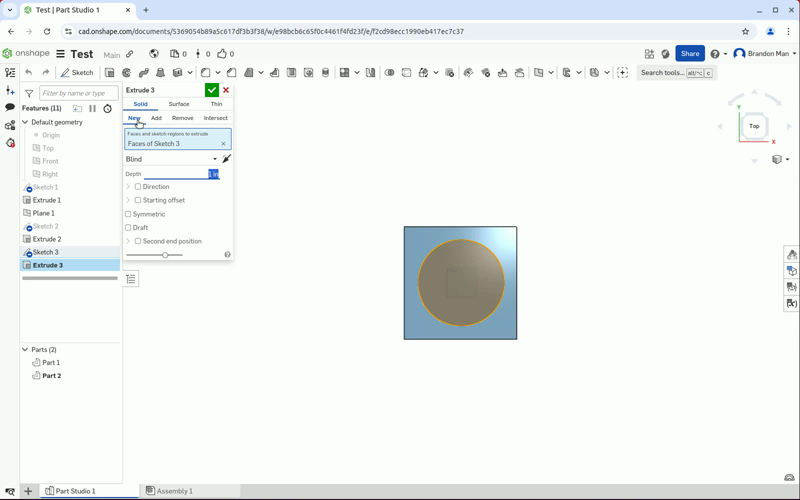
text(-28.885)
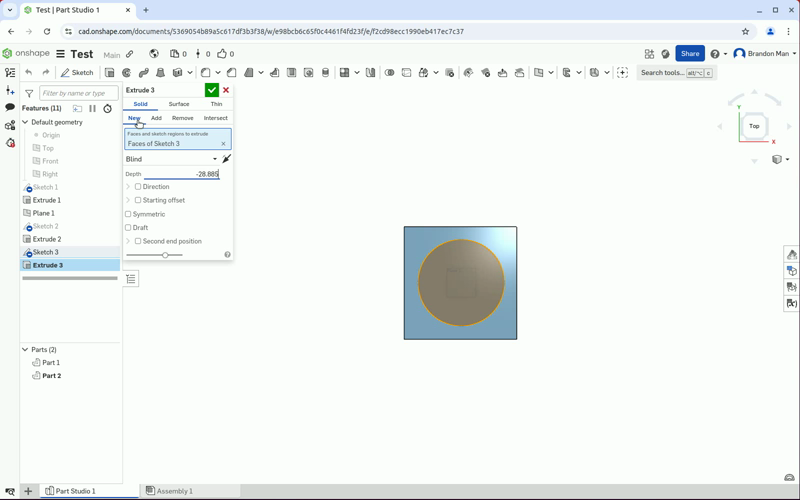
key(enter)
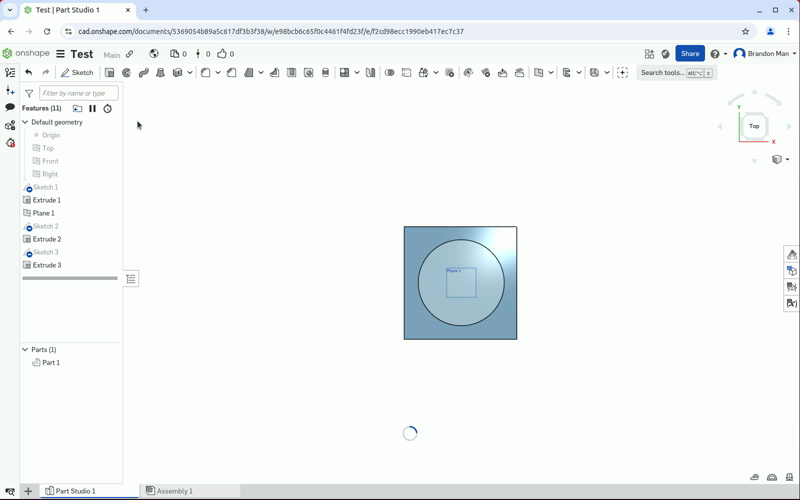
key(shift+h)
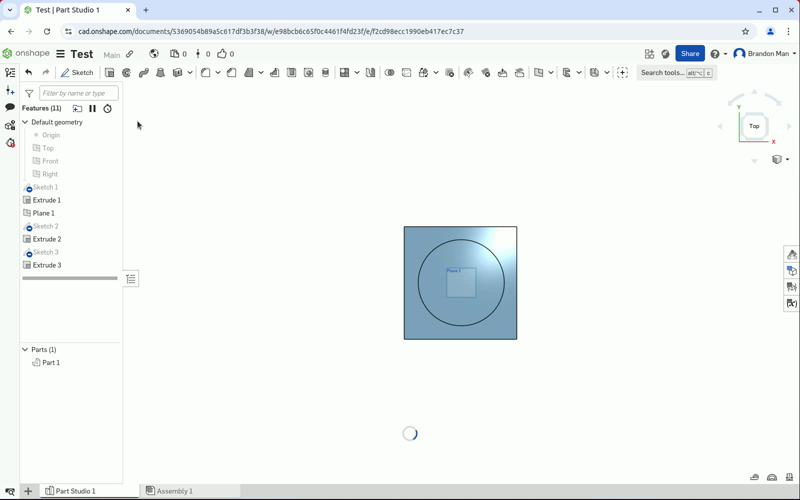
key(shift+h)
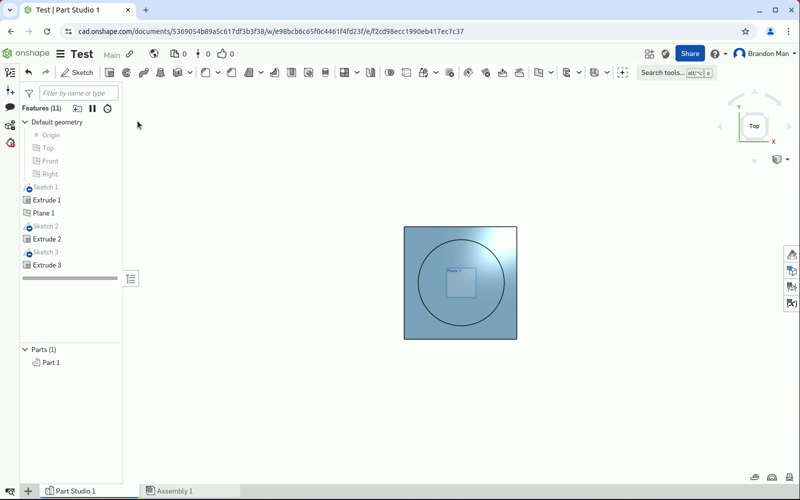
key(shift+7)
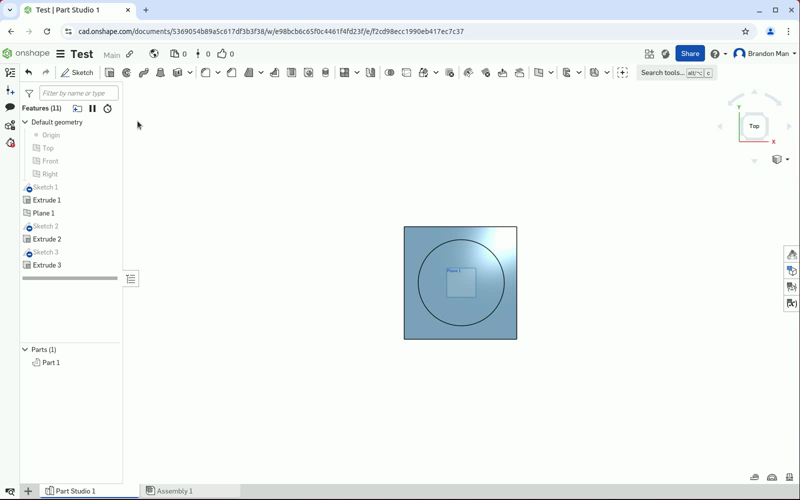
key(up, 3)
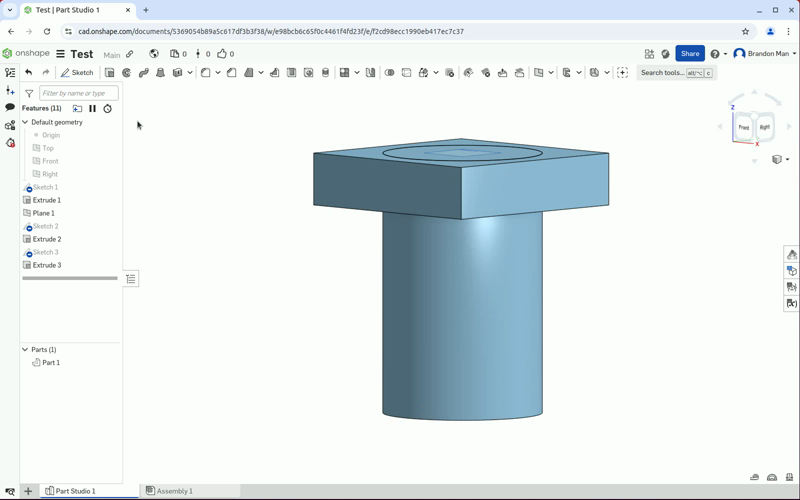
key(left, 3)
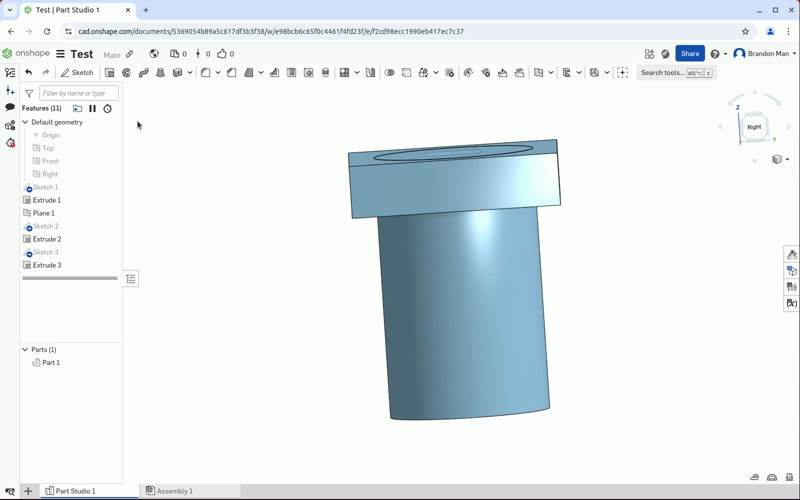
key(right, 3)
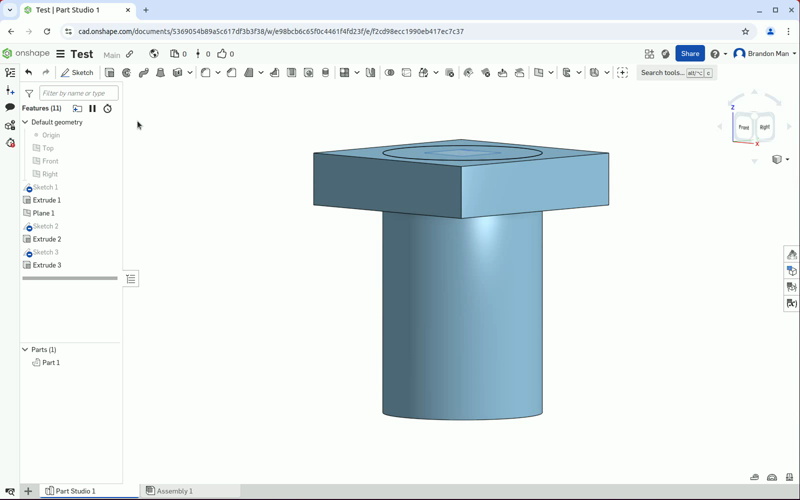
key(down, 3)
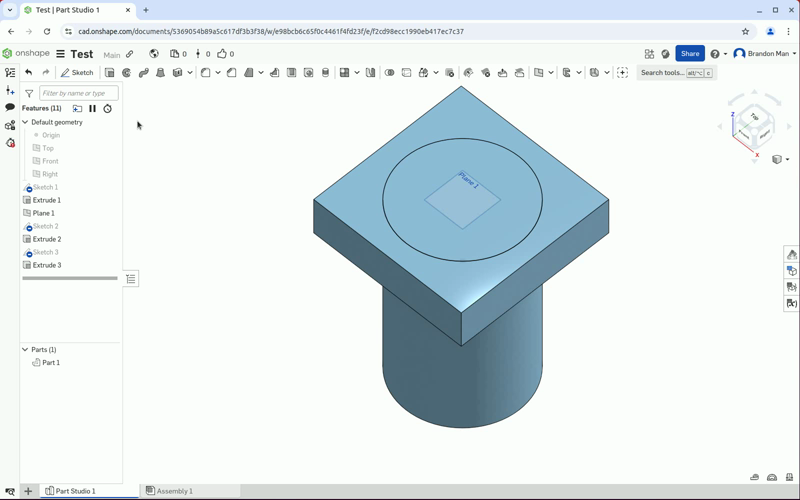
mouse_move(73, 189)
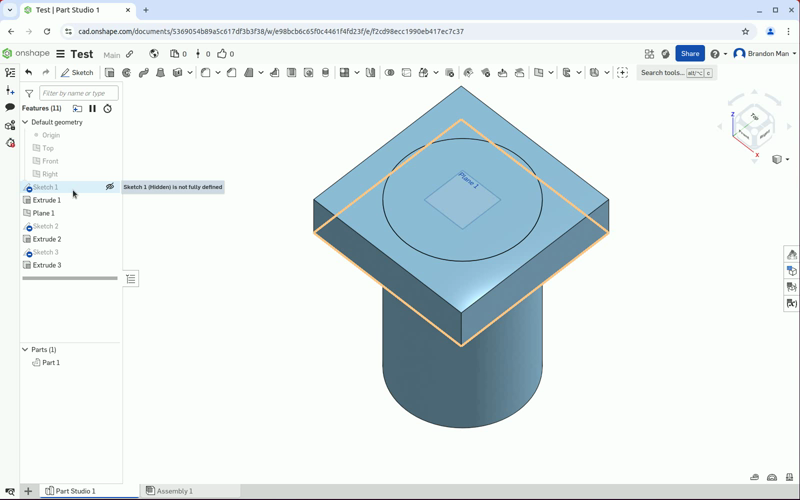
click(73, 189)